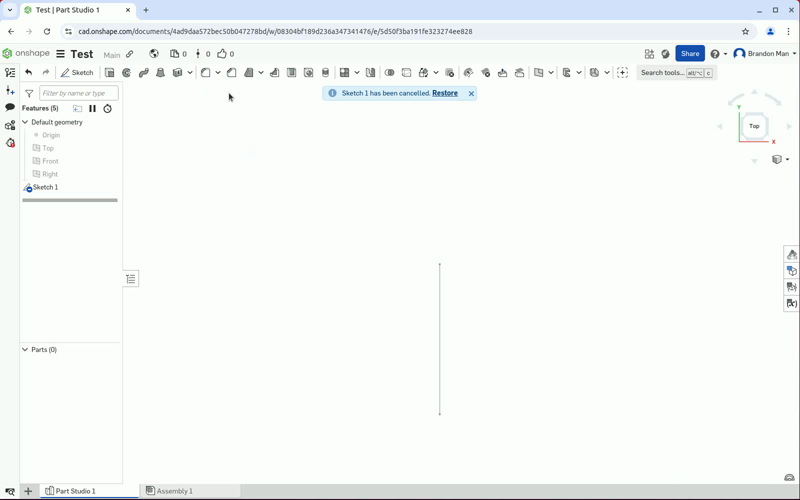
key(shift+h)
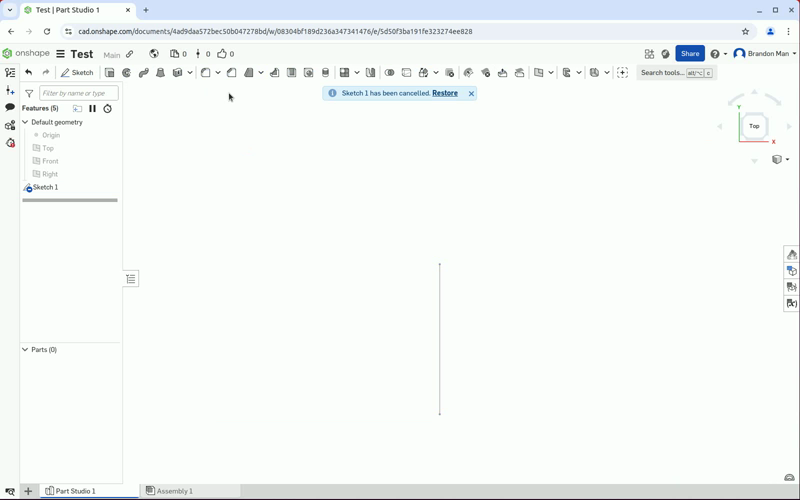
key(shift+s)
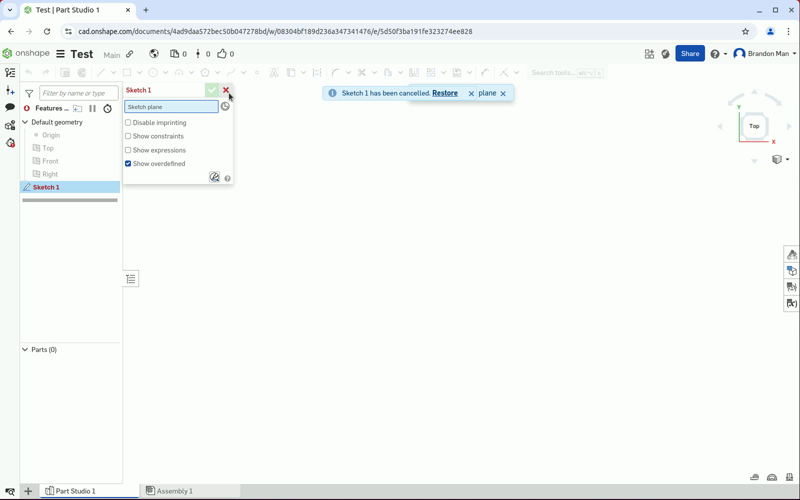
mouse_move(73, 150)
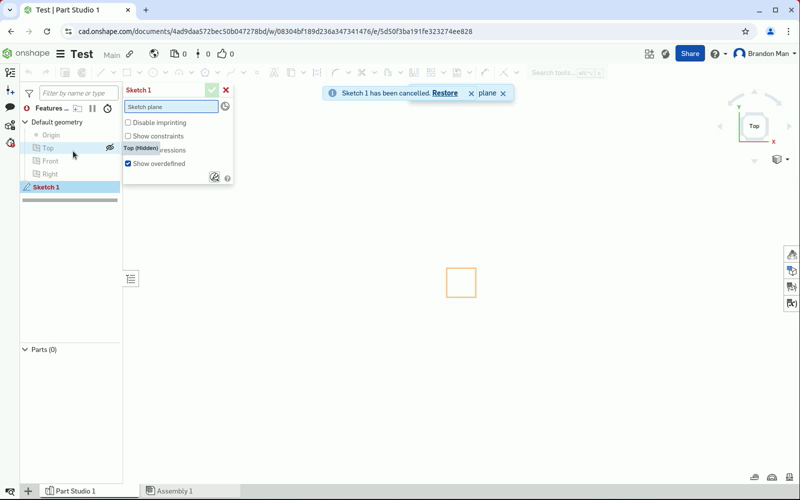
click(73, 150)
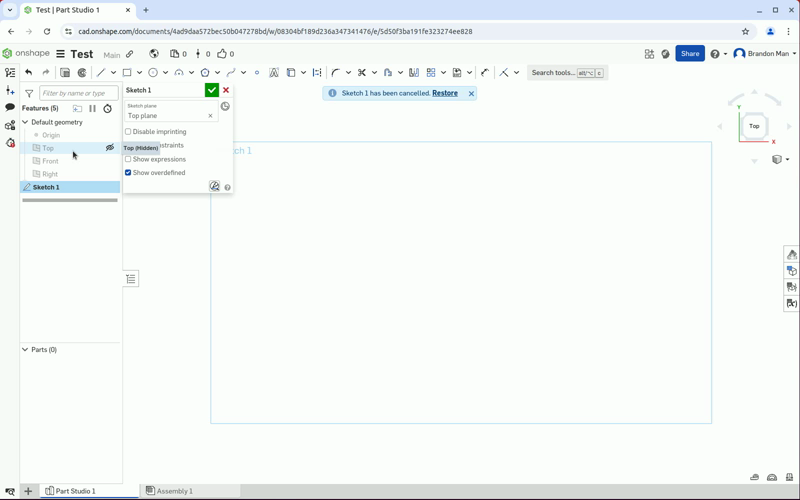
mouse_move(73, 352)
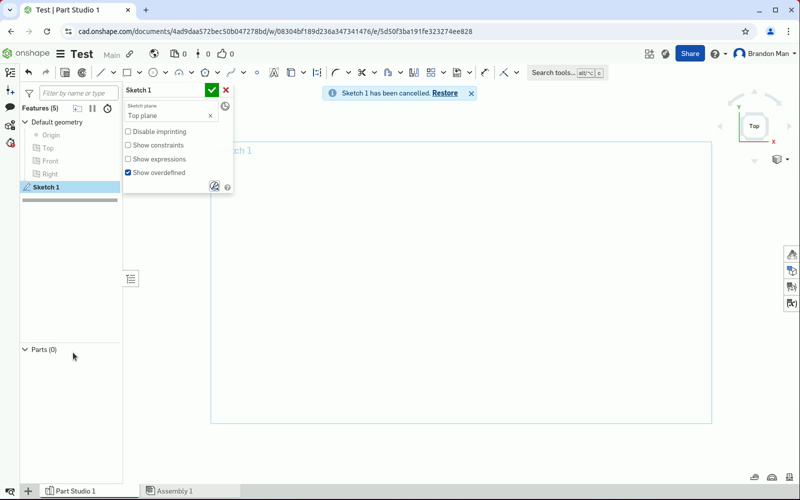
key(y)
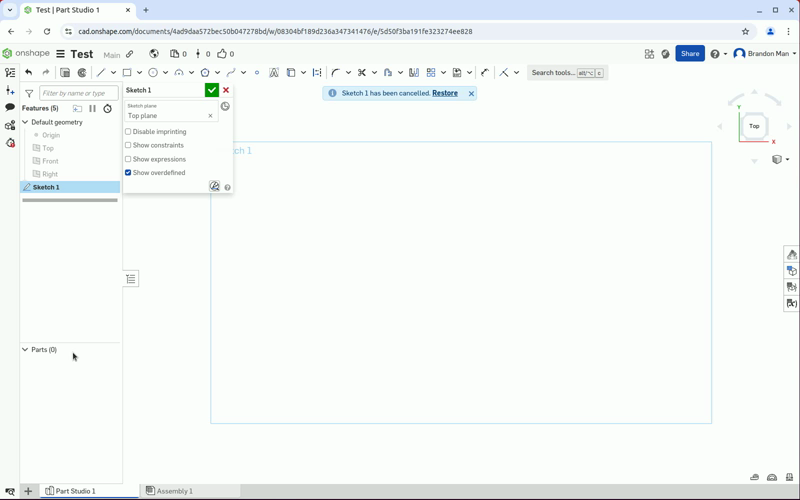
key(c)
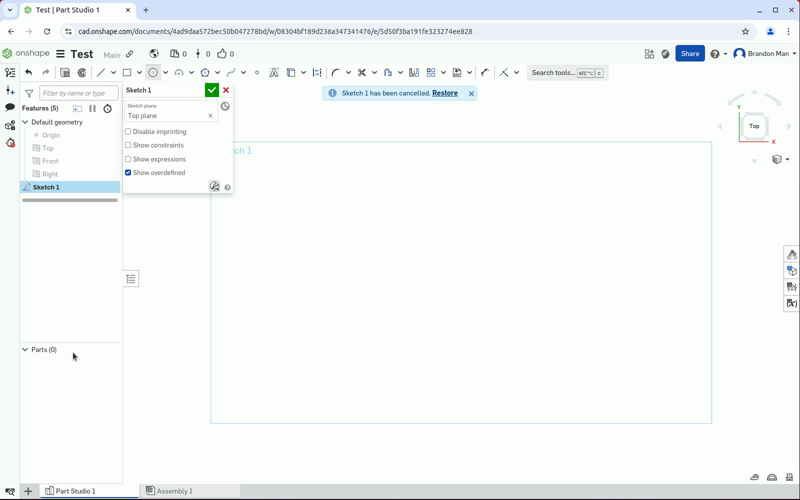
key_down(shift)
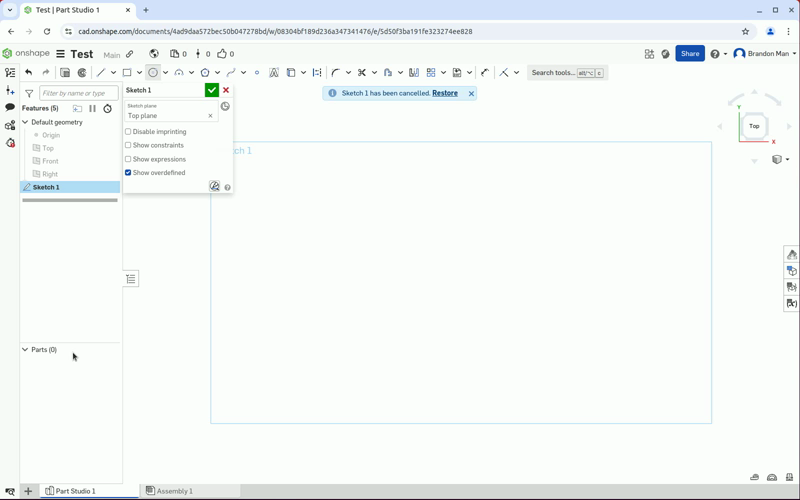
mouse_move(461, 282)
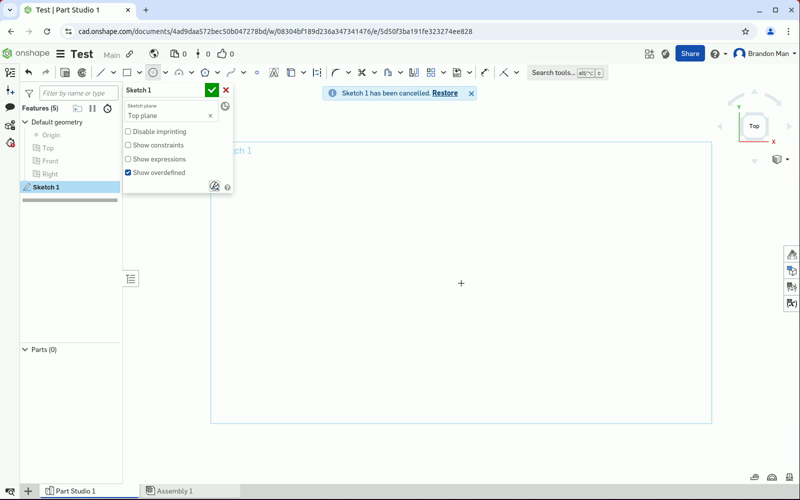
click(461, 282)
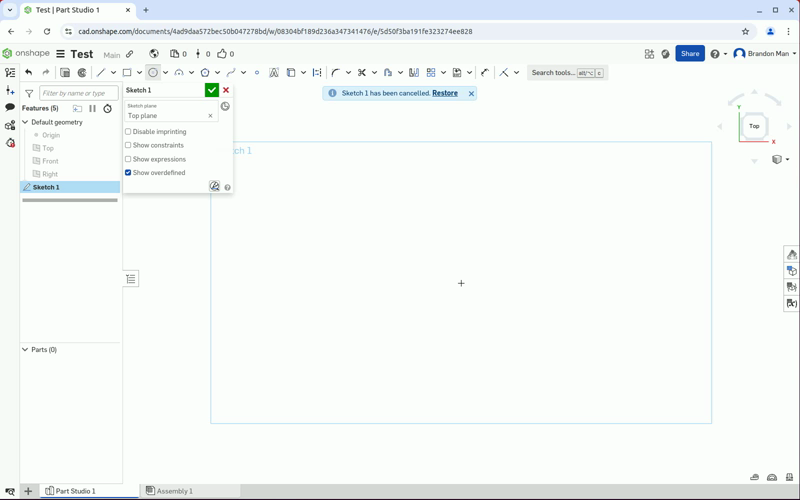
key_up(shift)
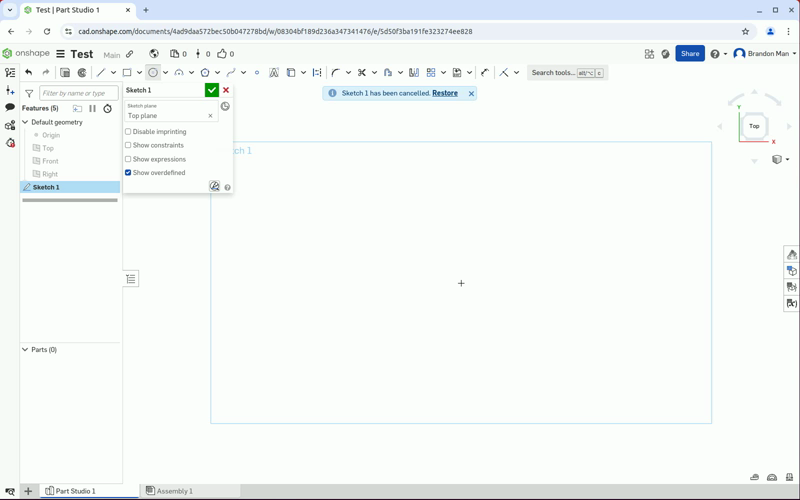
mouse_move(546, 282)
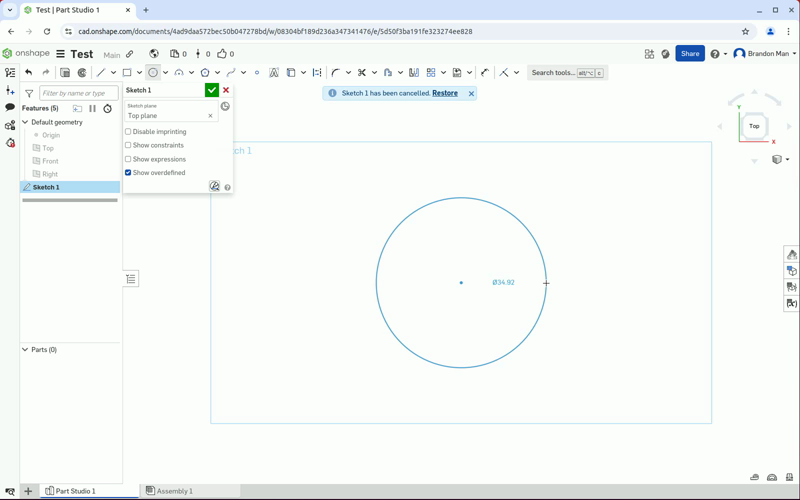
click(546, 282)
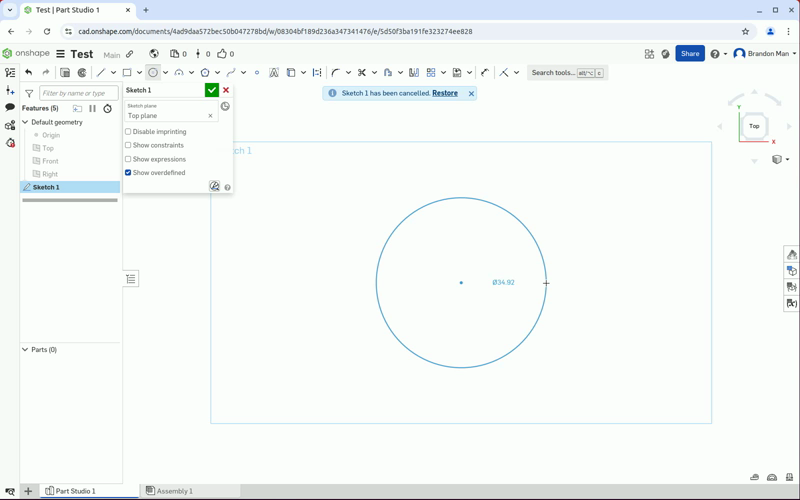
key(esc)
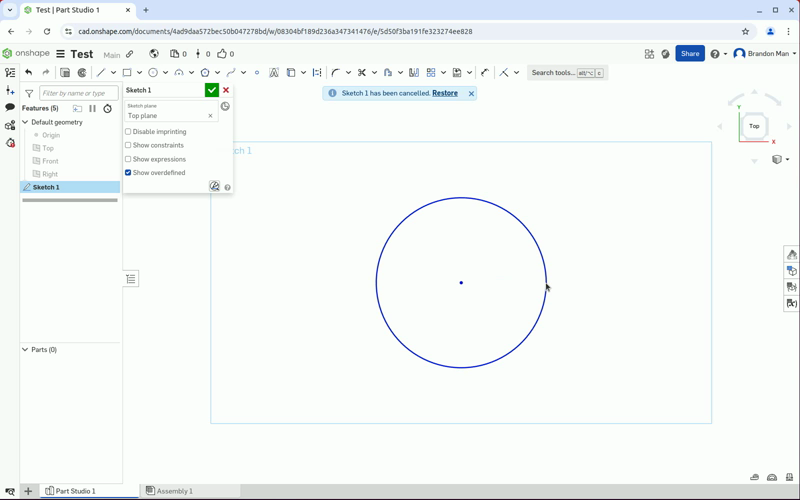
mouse_move(516, 252)
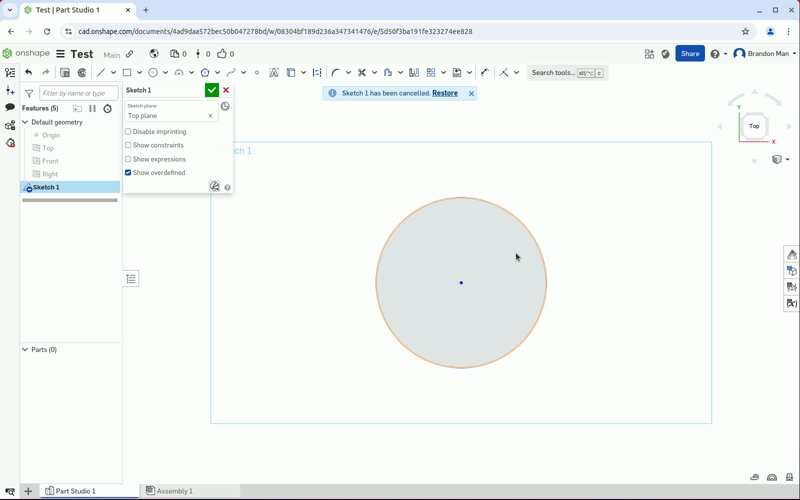
click(516, 252)
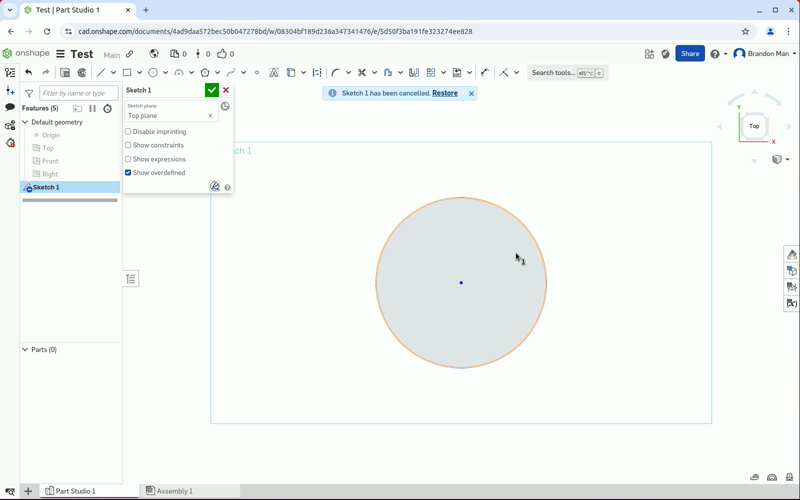
mouse_move(73, 352)
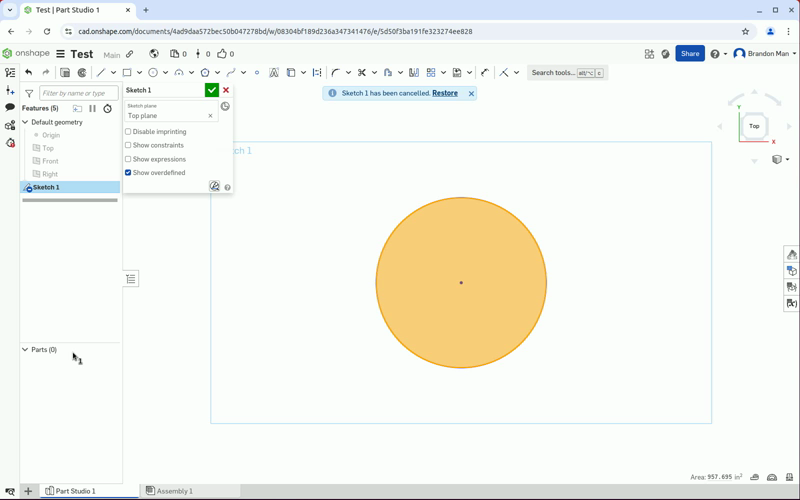
key(shift+y)
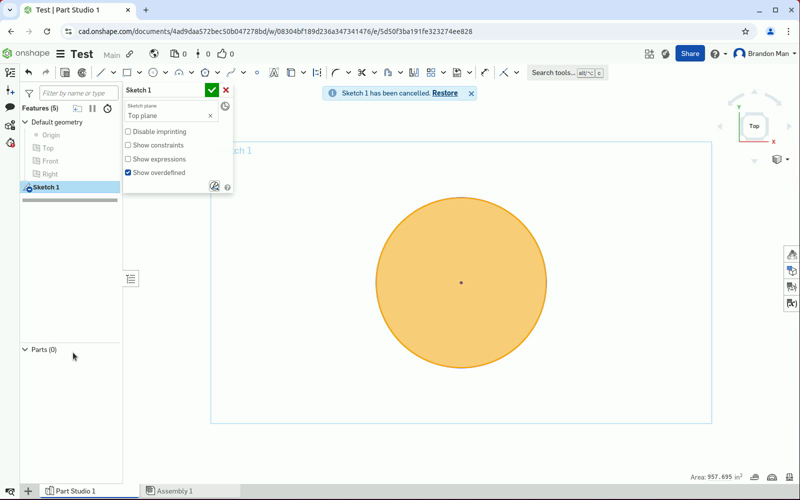
key(shift+e)
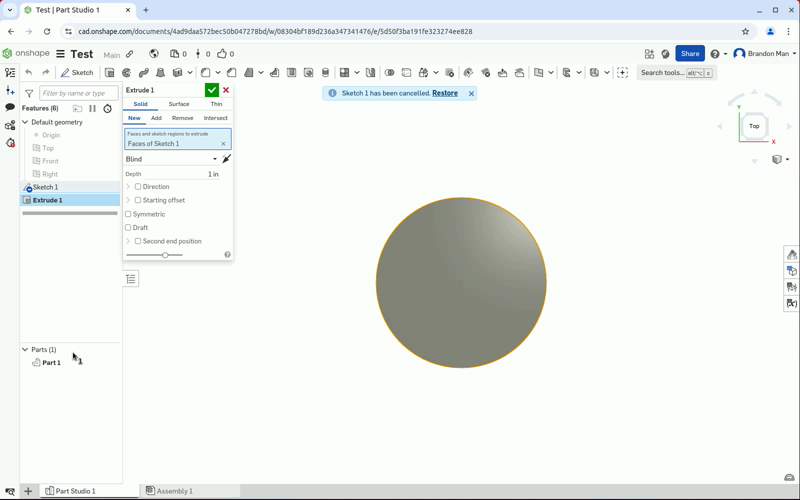
mouse_move(143, 106)
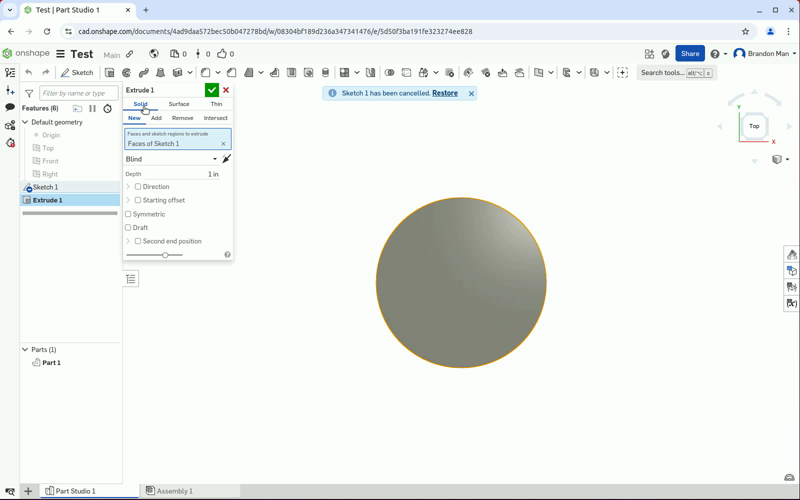
click(143, 106)
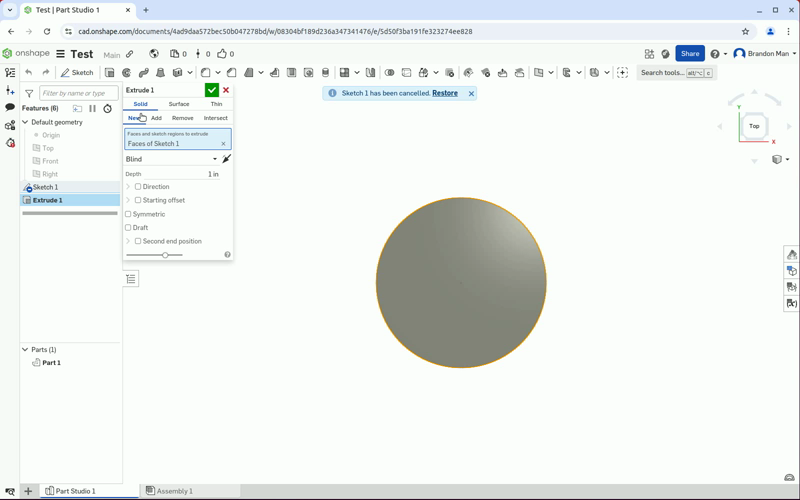
mouse_move(137, 120)
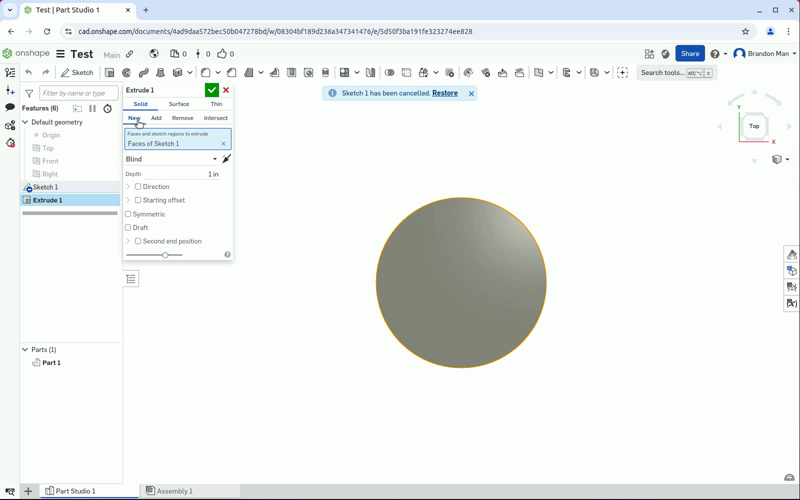
click(137, 120)
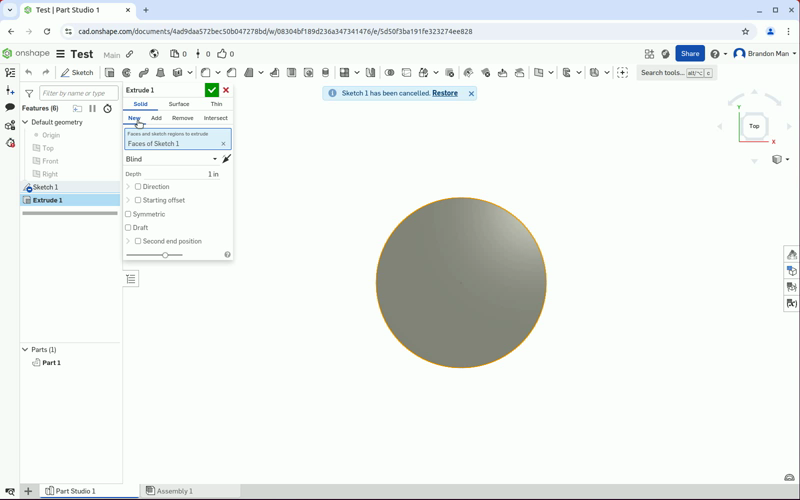
key(tab, 4)
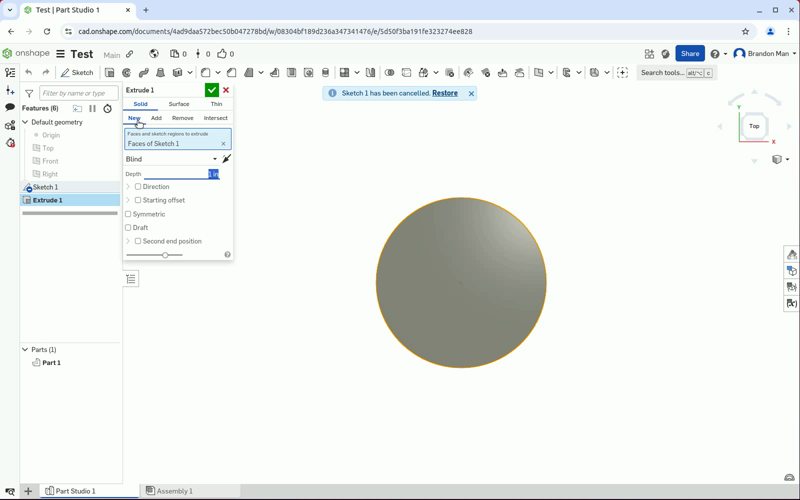
text(11.554)
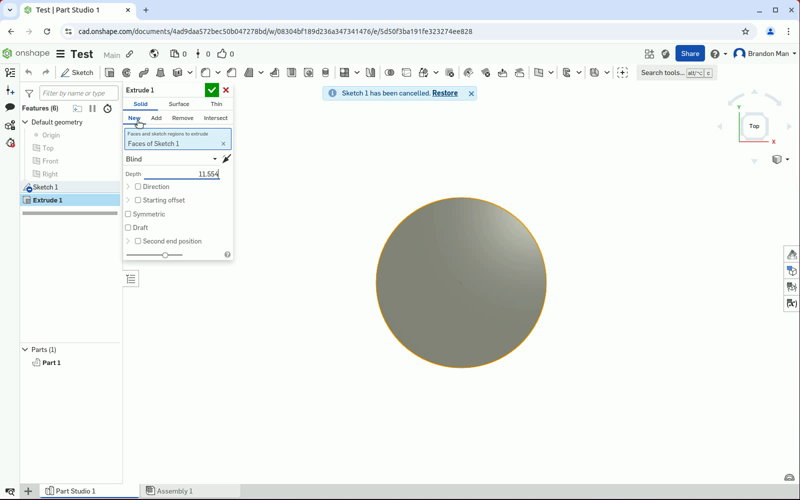
key(enter)
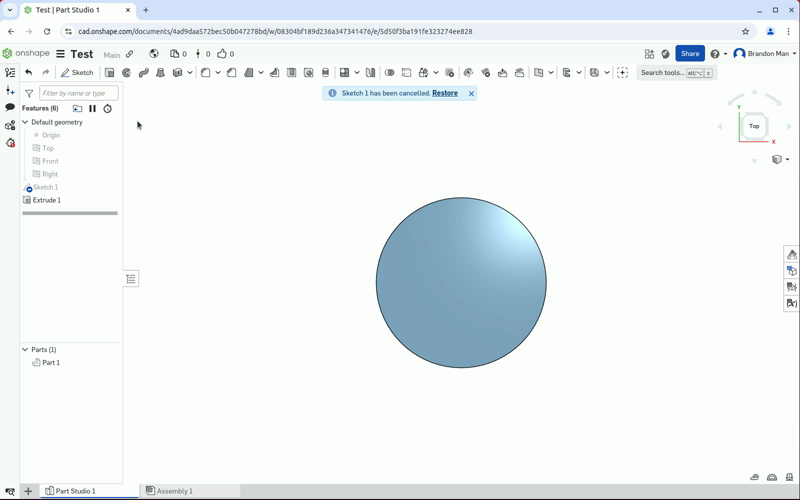
key(shift+h)
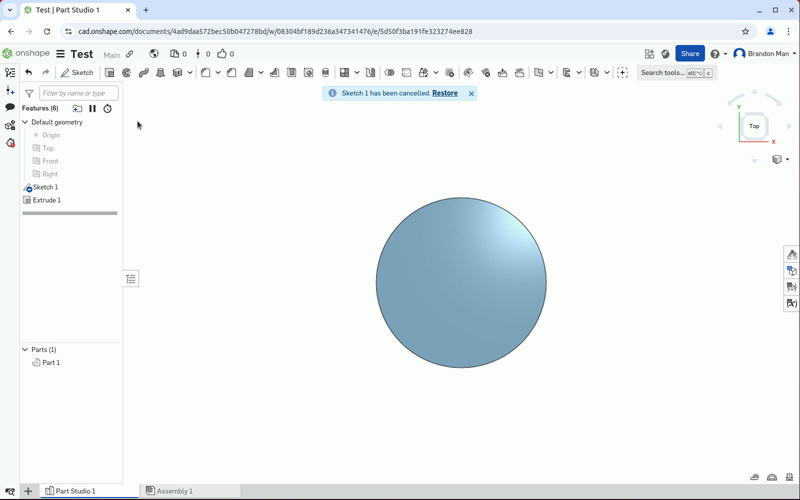
key(shift+h)
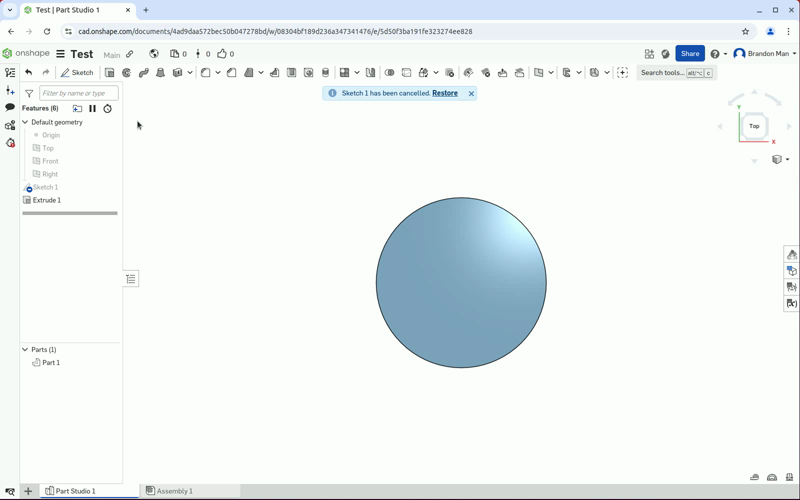
mouse_move(73, 189)
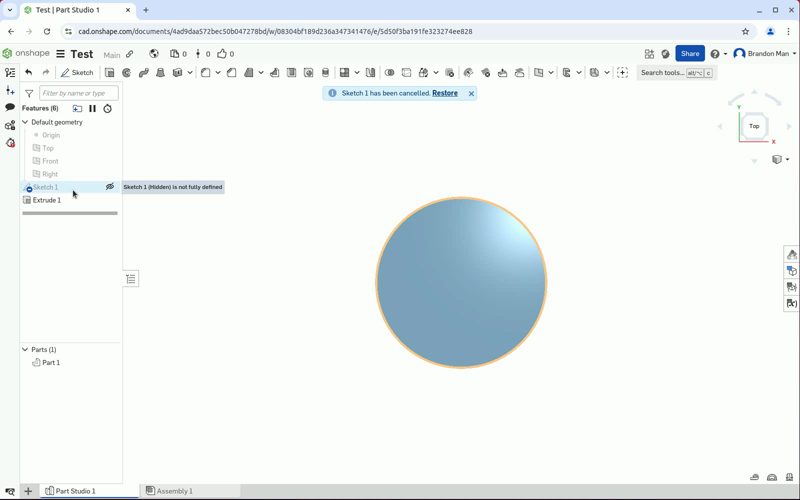
click(73, 189)
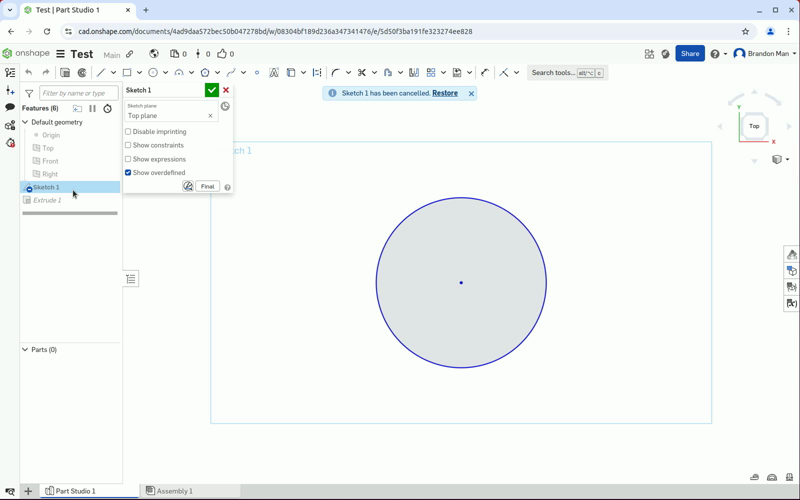
mouse_move(229, 92)
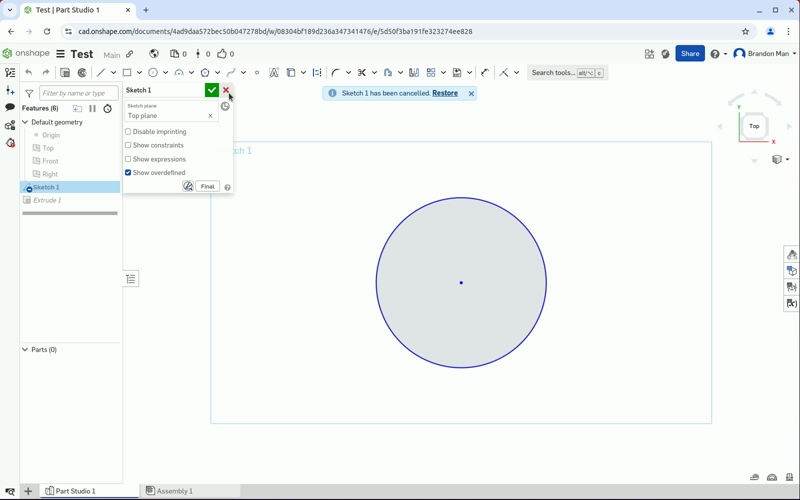
click(229, 92)
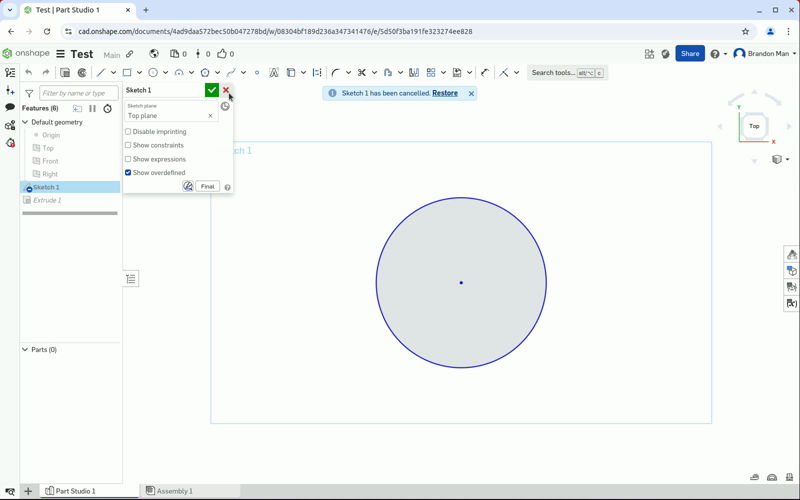
key(shift+s)
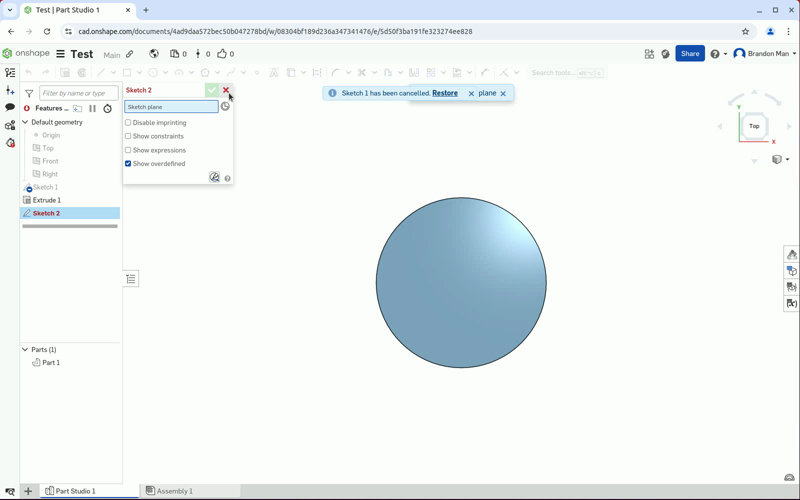
mouse_move(73, 150)
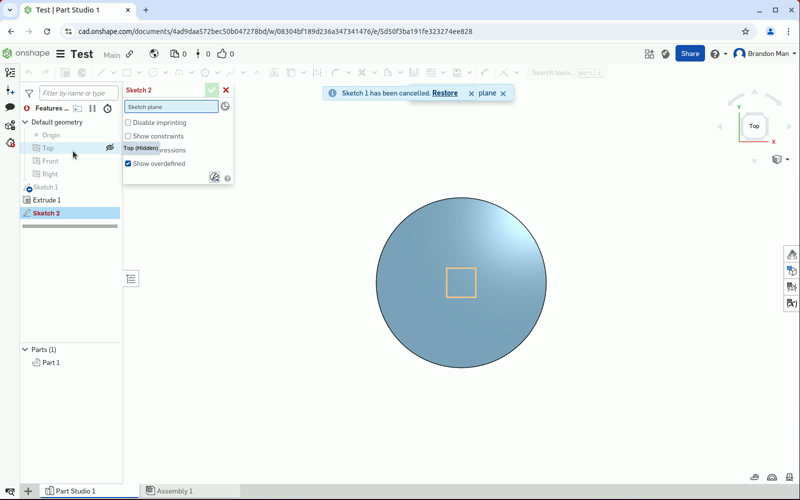
click(73, 150)
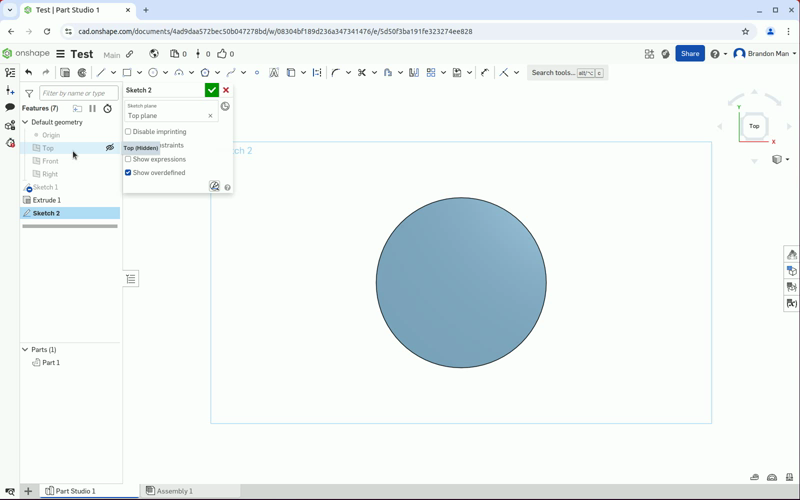
mouse_move(73, 352)
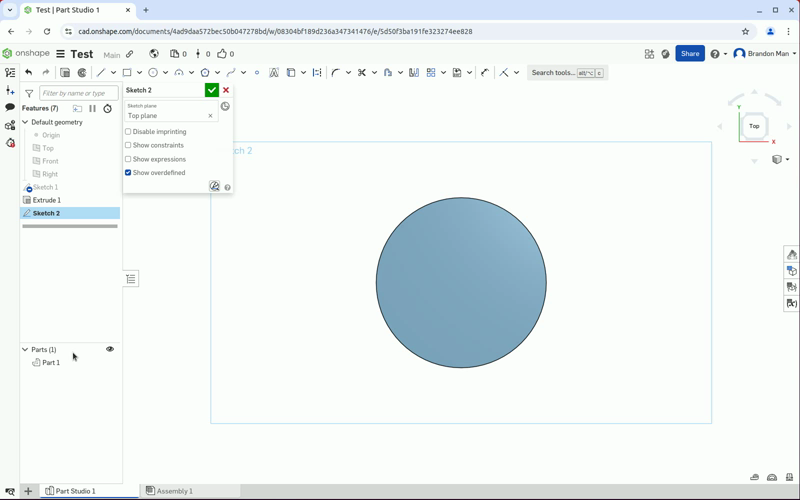
key(y)
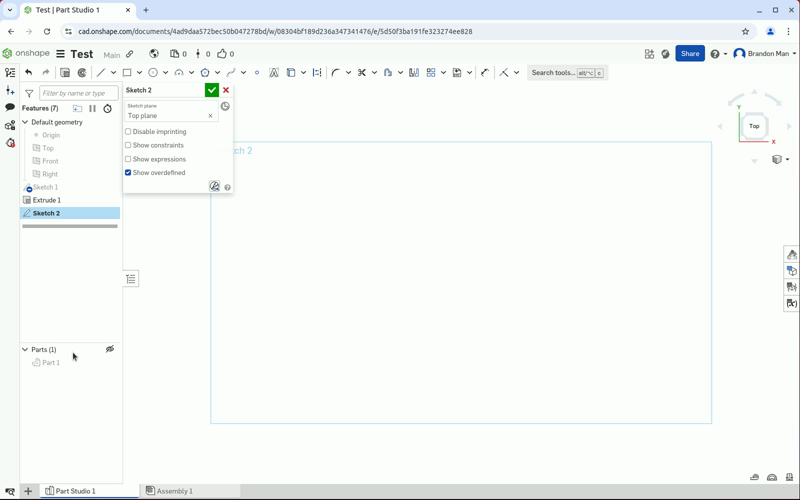
key(c)
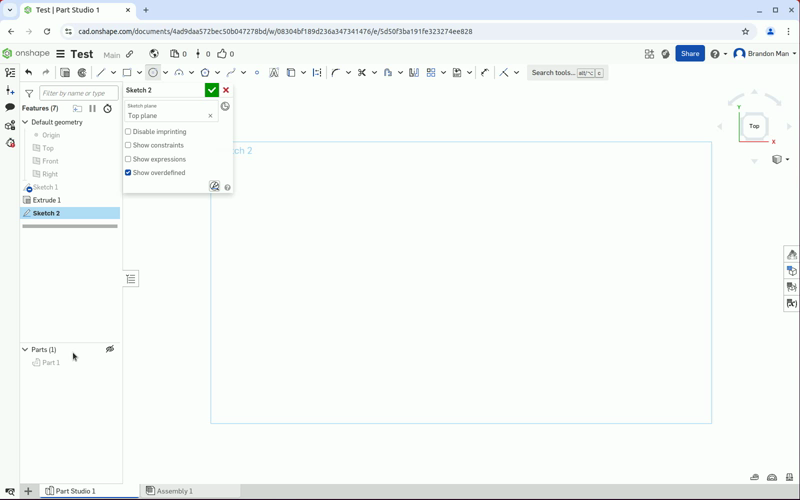
key_down(shift)
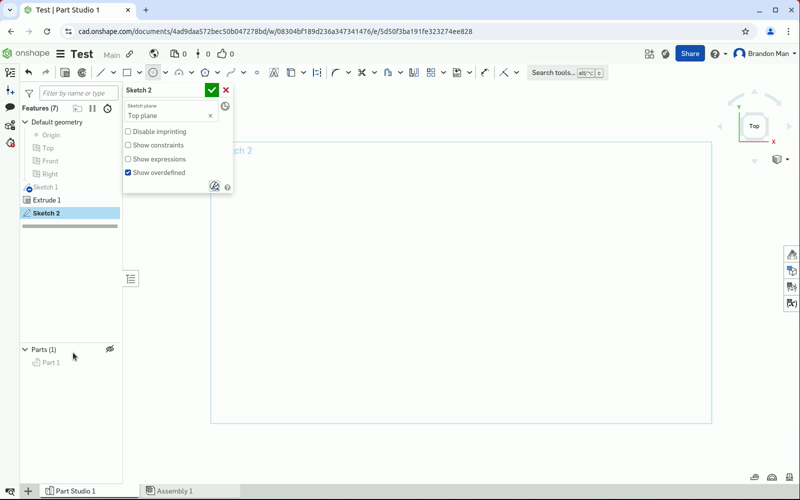
mouse_move(461, 282)
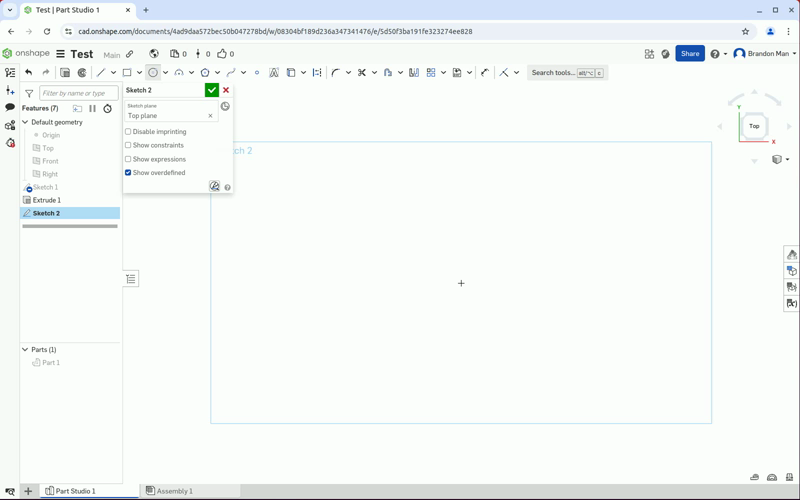
click(461, 282)
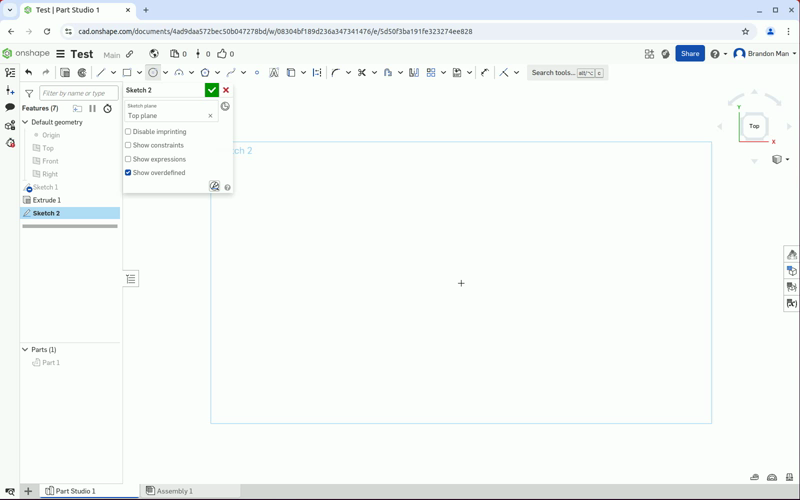
key_up(shift)
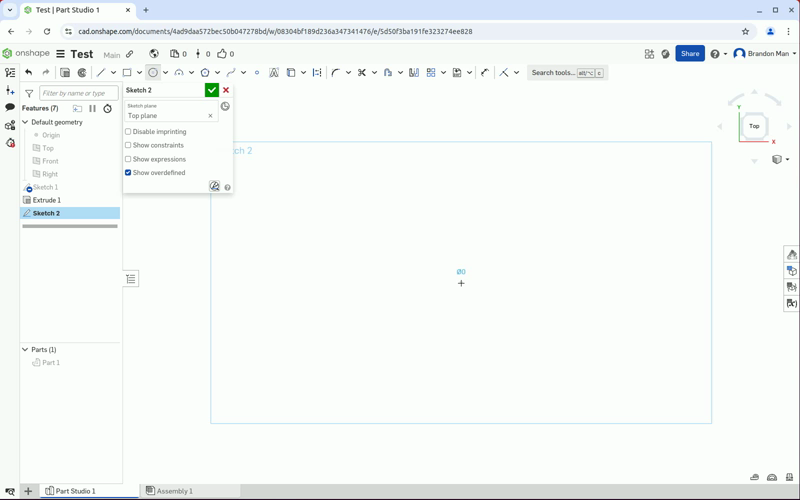
mouse_move(574, 282)
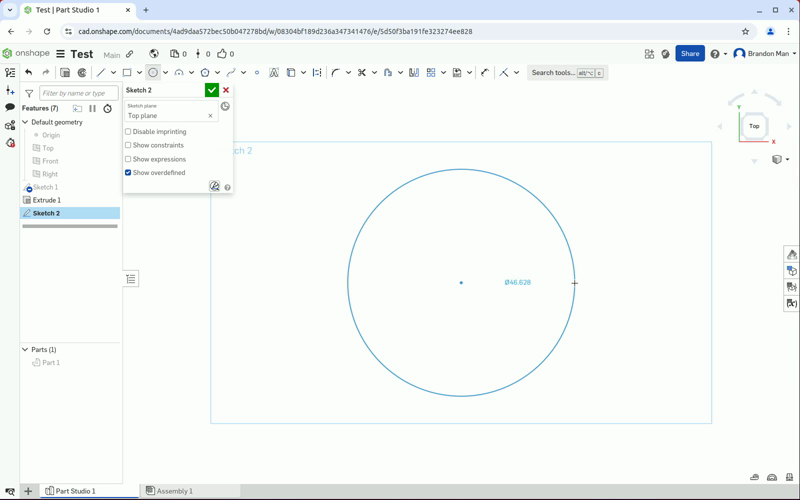
click(574, 282)
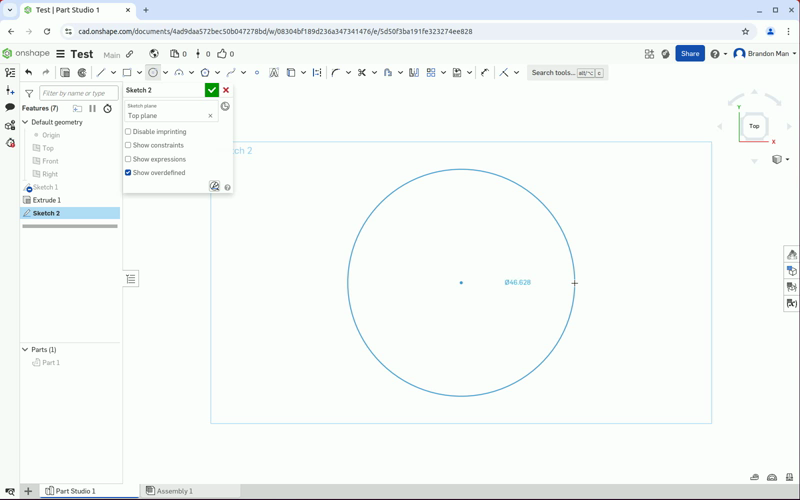
key(esc)
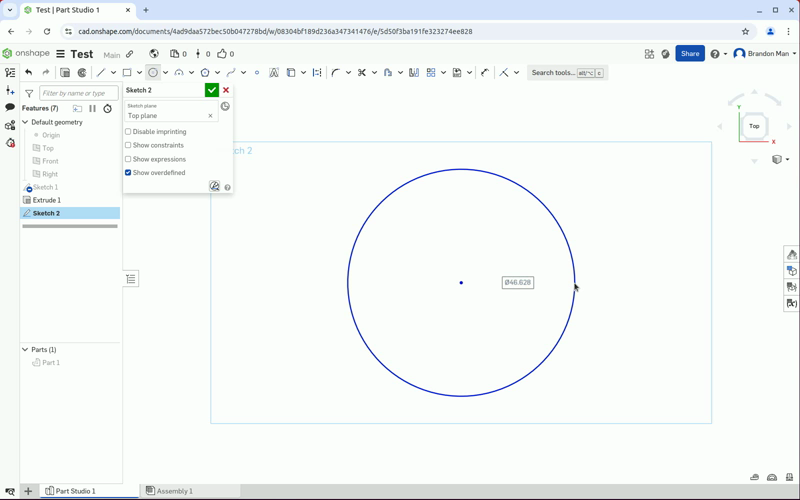
key(c)
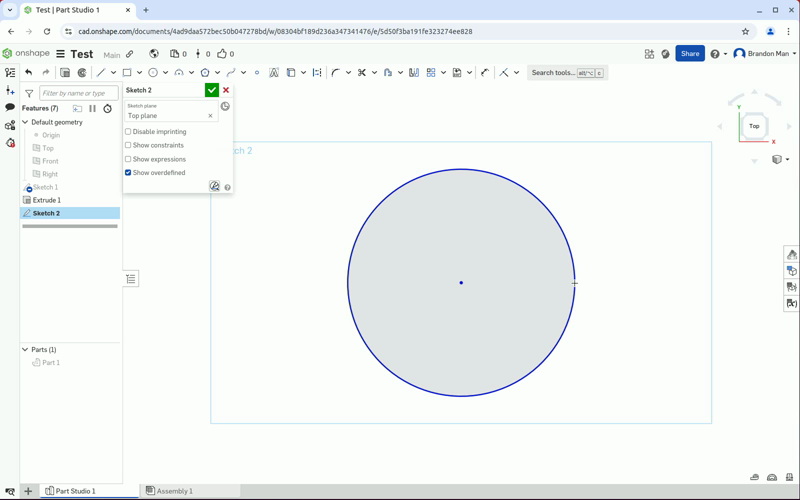
key_down(shift)
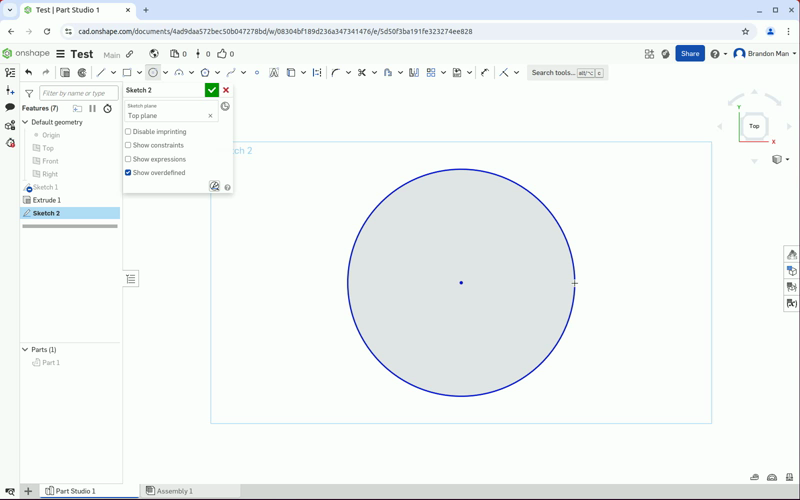
mouse_move(461, 282)
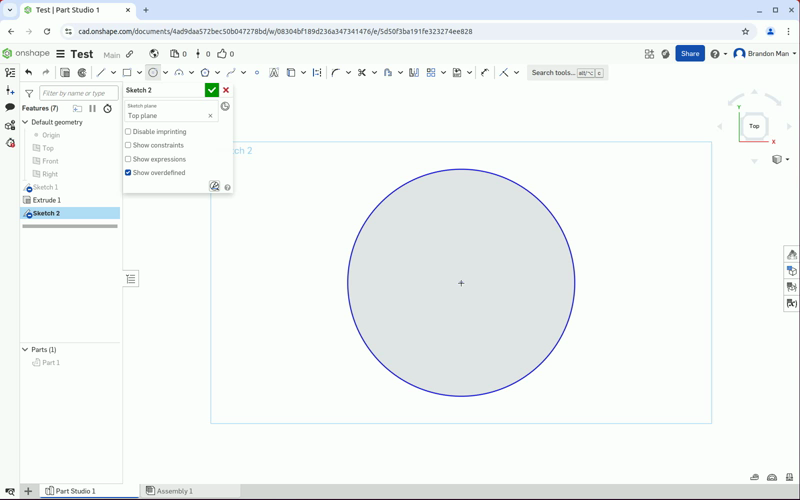
click(461, 282)
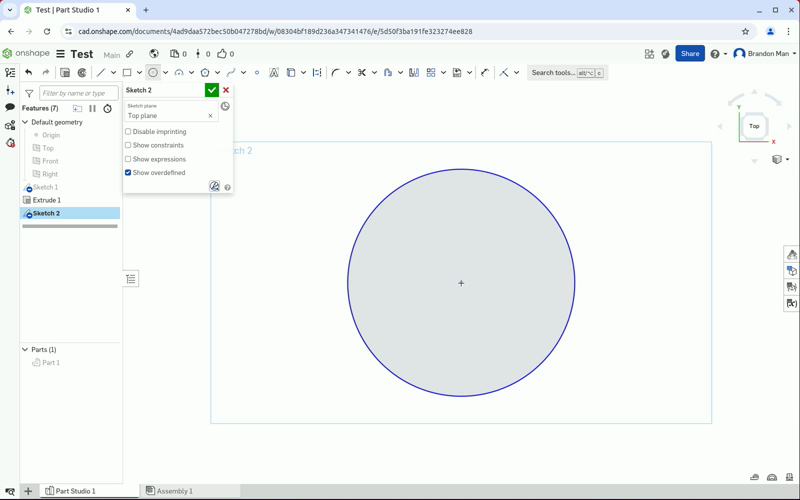
key_up(shift)
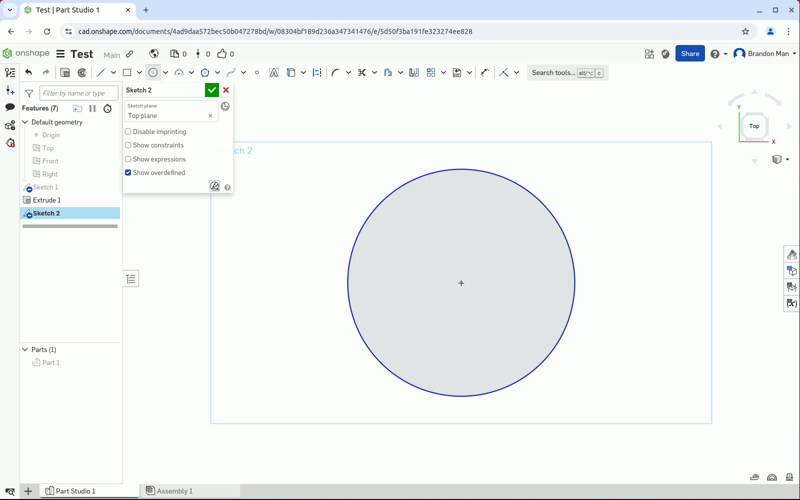
mouse_move(546, 282)
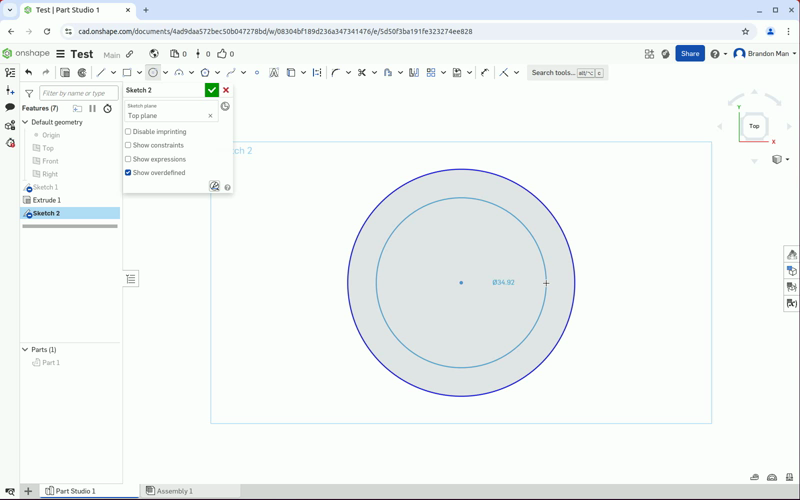
click(546, 282)
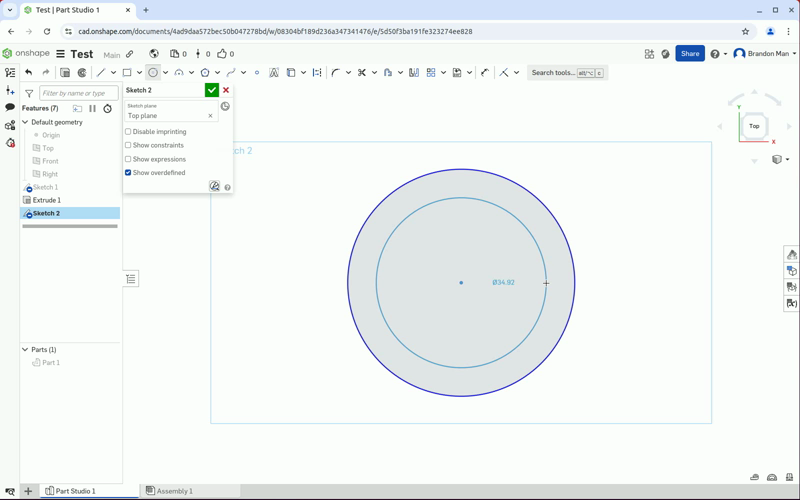
key(esc)
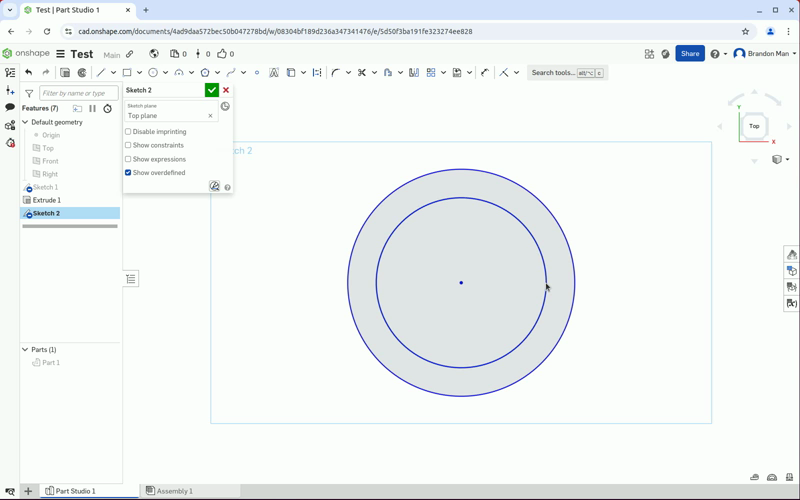
mouse_move(557, 308)
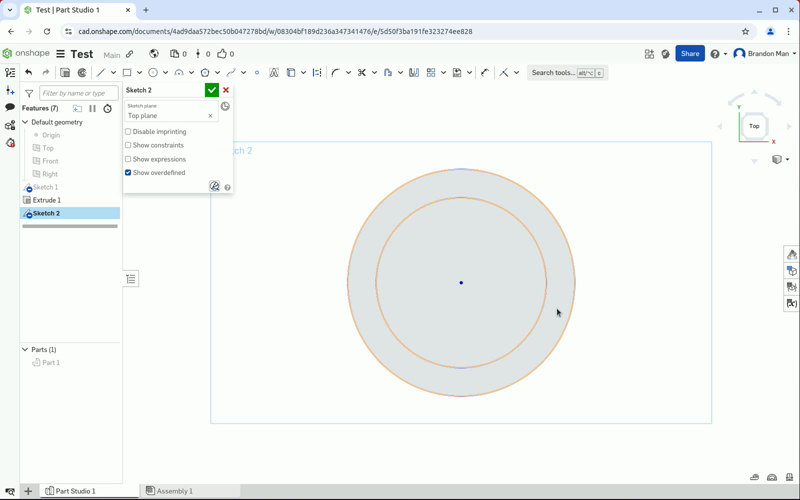
click(557, 308)
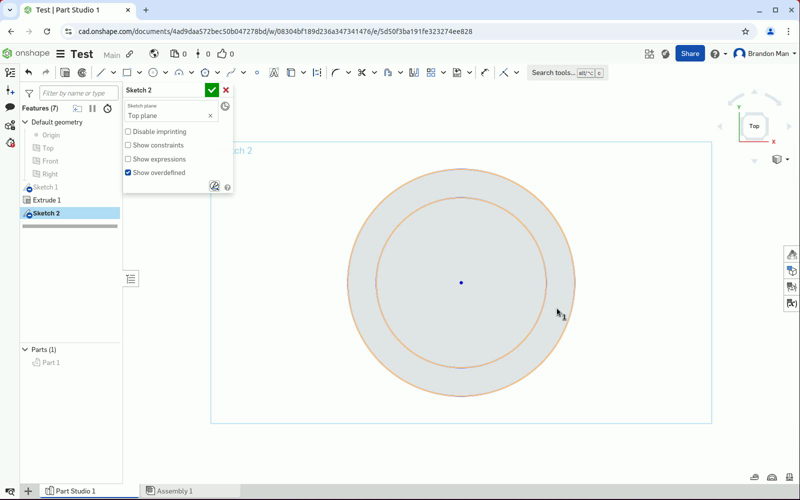
mouse_move(73, 352)
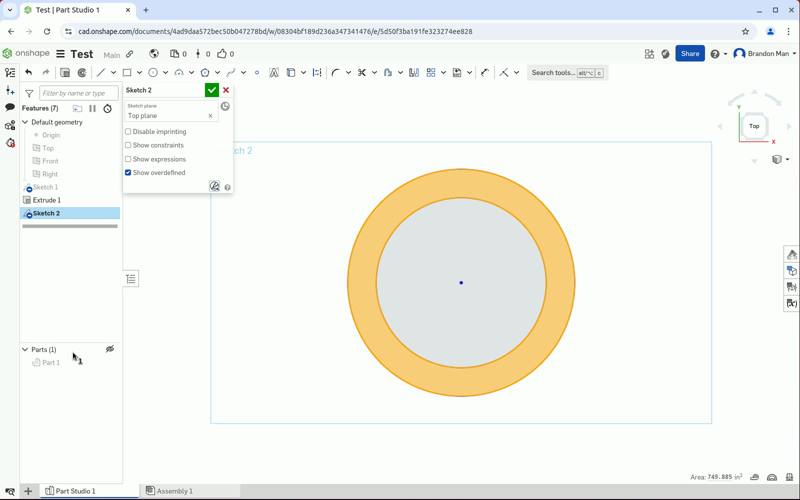
key(shift+y)
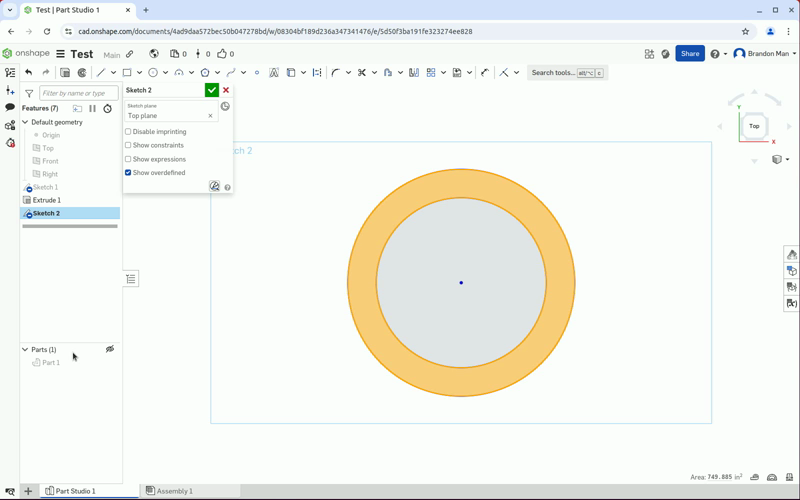
key(shift+e)
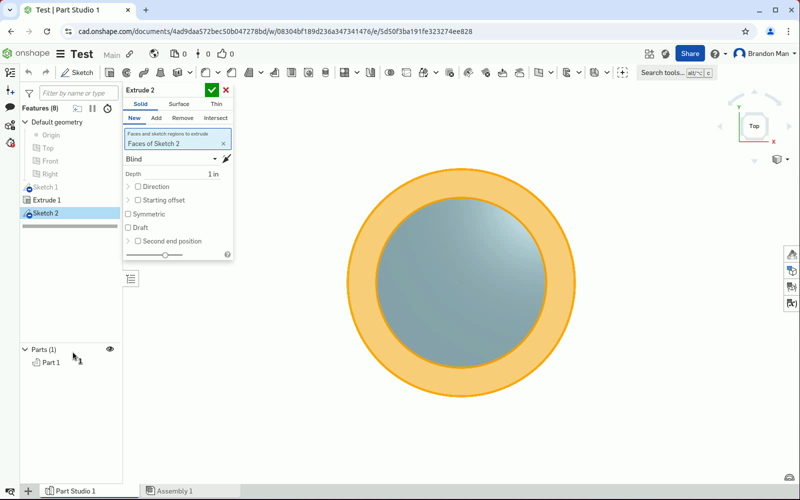
mouse_move(143, 106)
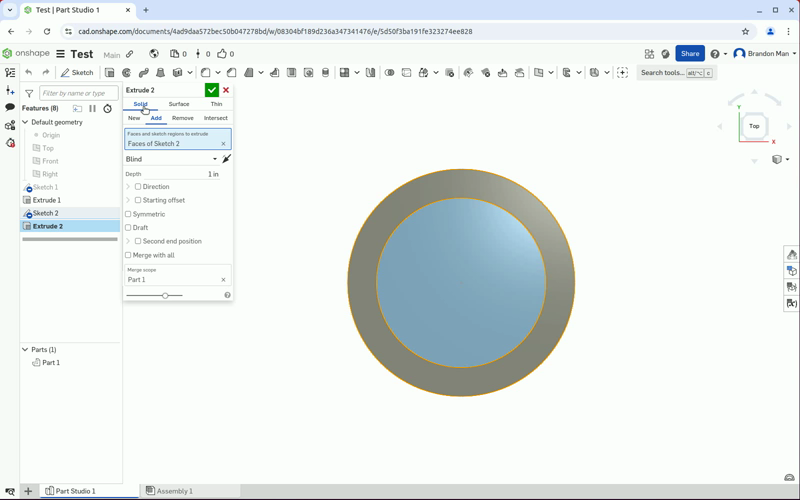
click(143, 106)
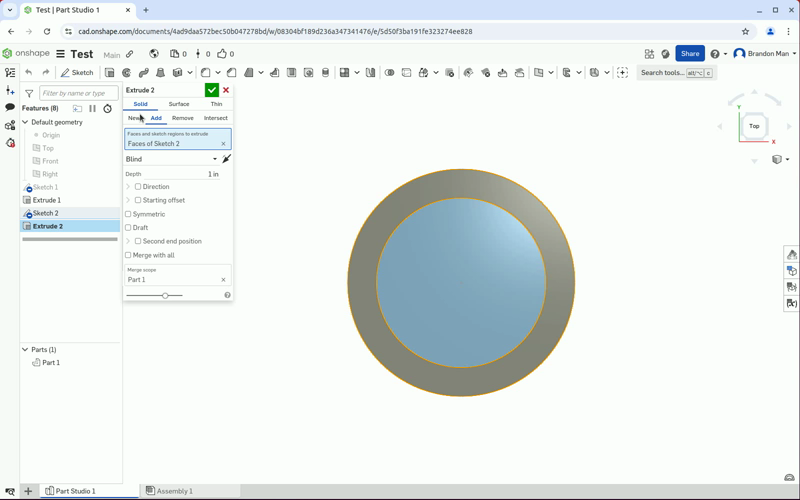
mouse_move(137, 120)
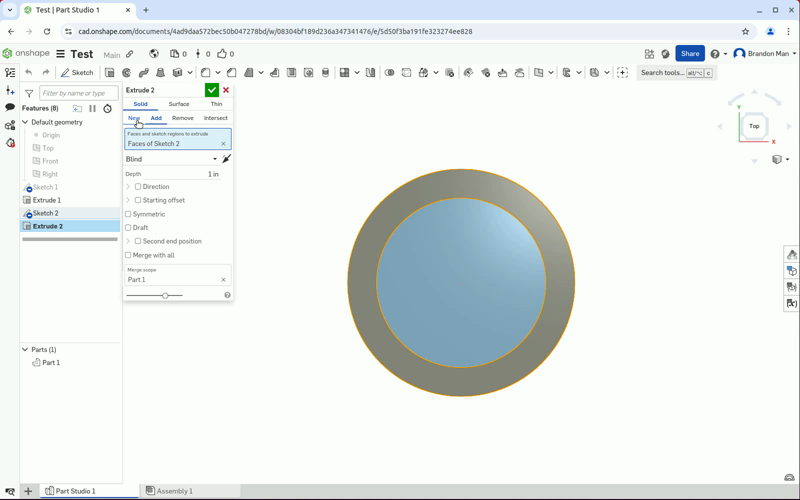
click(137, 120)
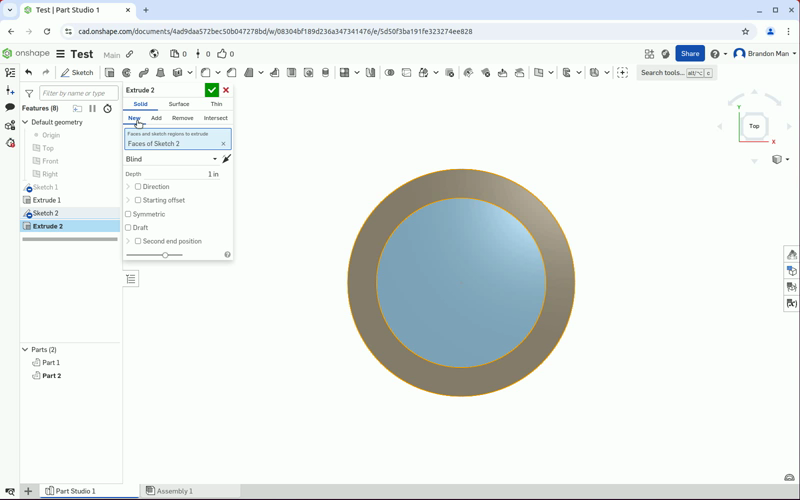
key(tab, 4)
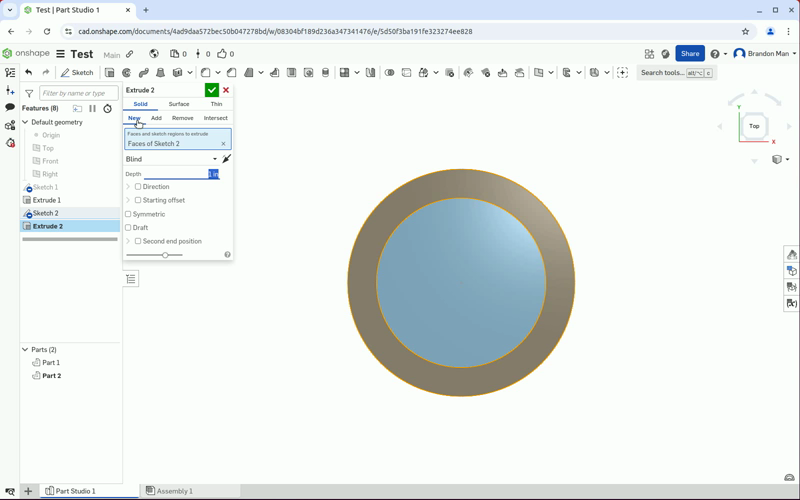
text(-5.777)
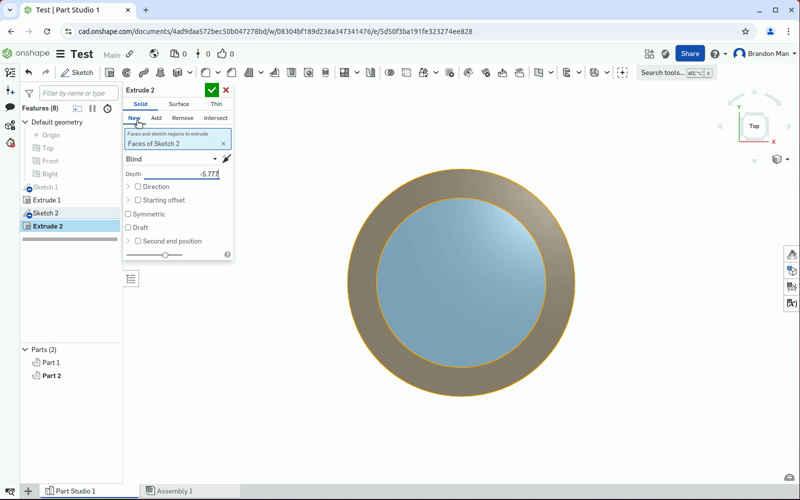
key(enter)
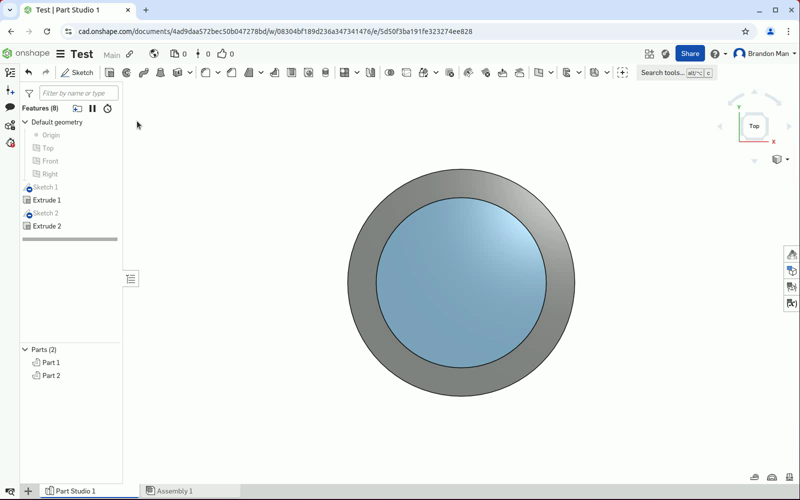
key(shift+h)
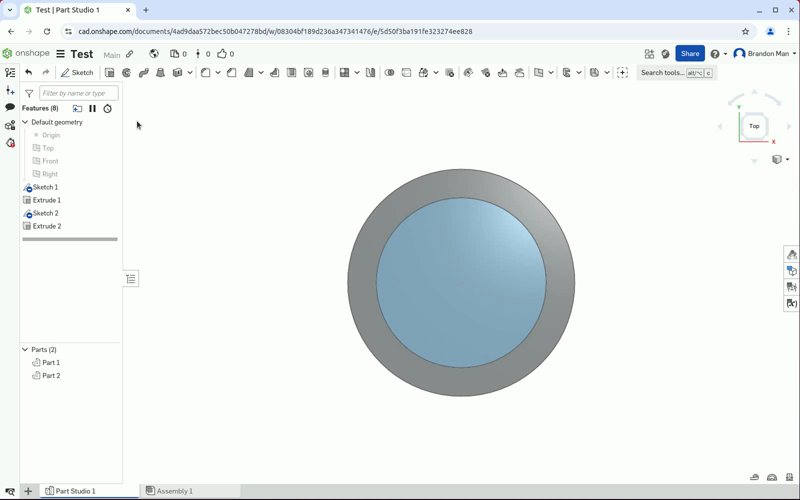
key(shift+h)
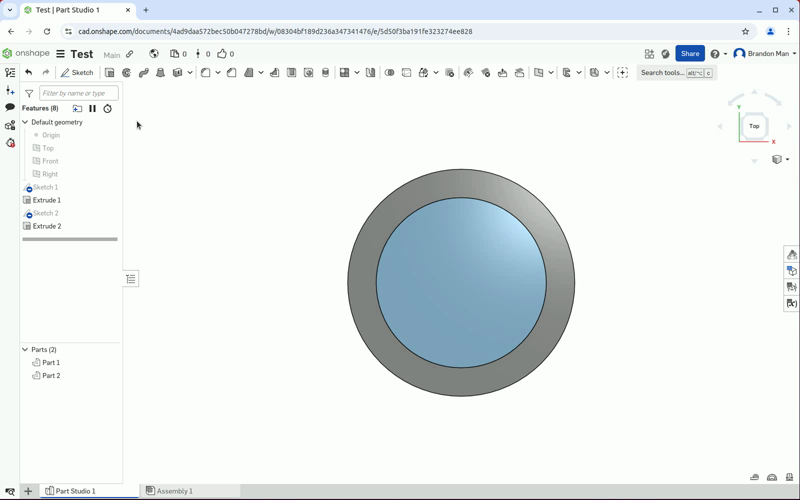
mouse_move(73, 189)
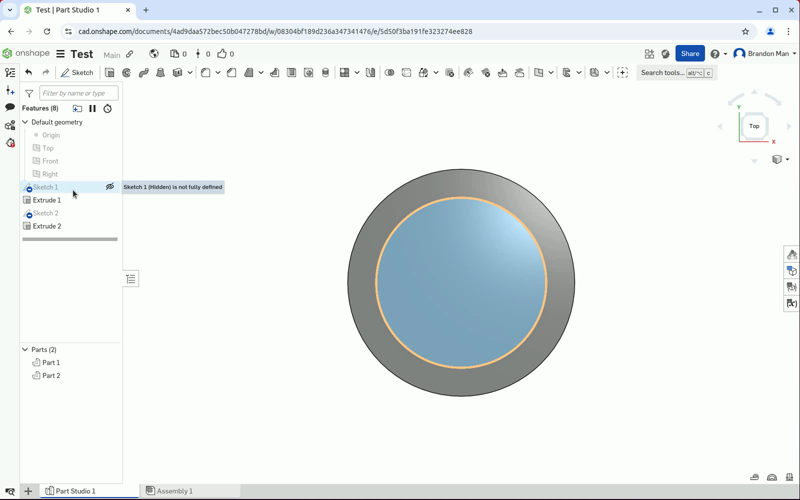
click(73, 189)
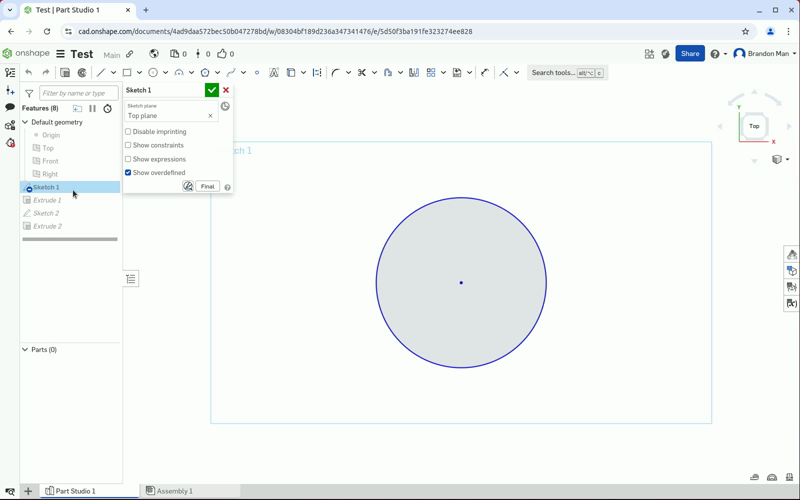
mouse_move(229, 92)
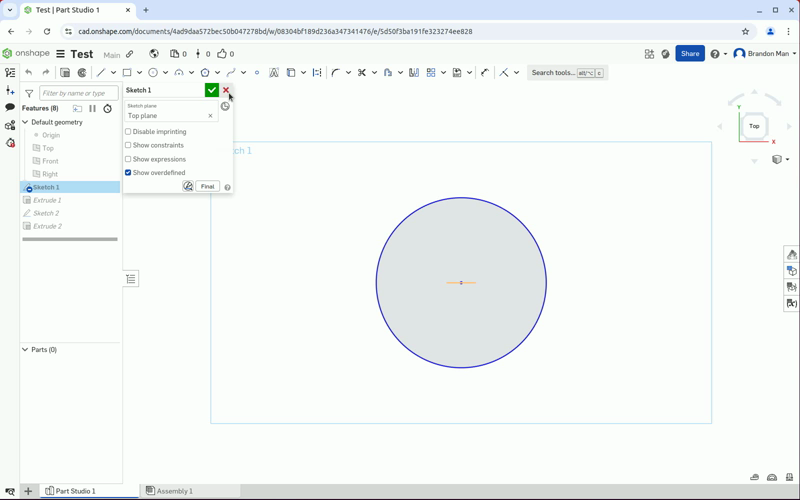
click(229, 92)
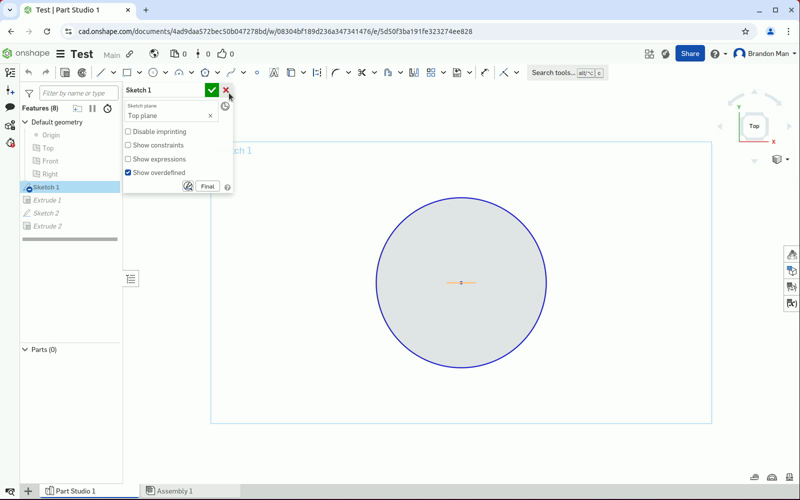
key(shift+s)
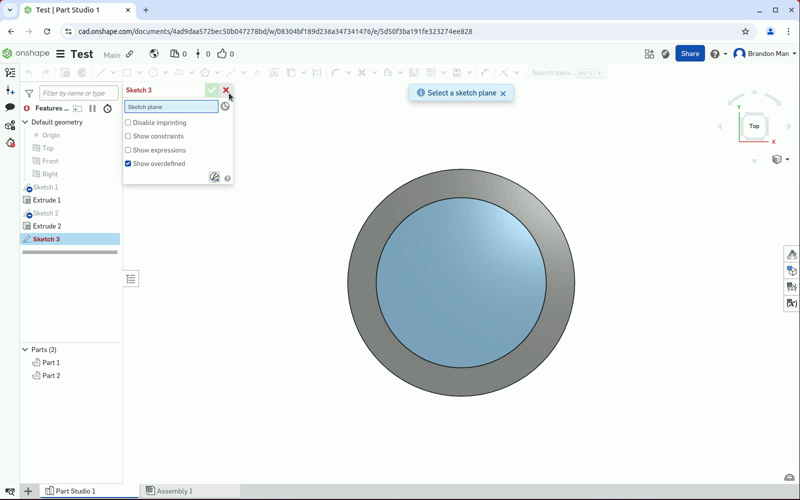
mouse_move(73, 150)
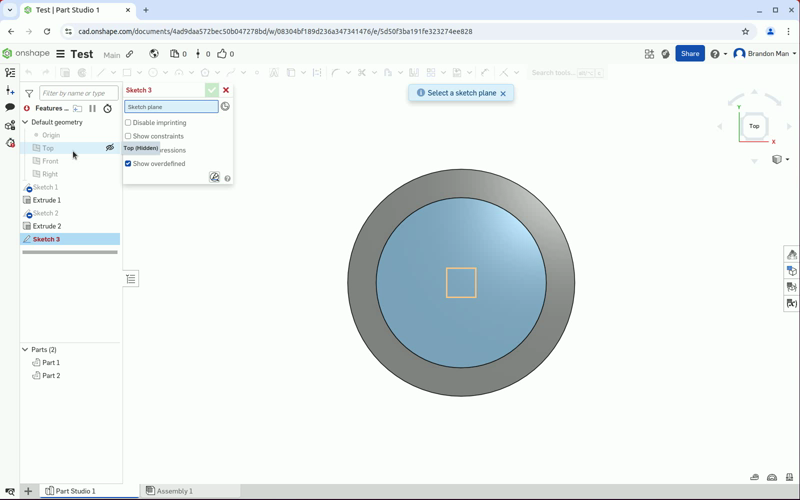
click(73, 150)
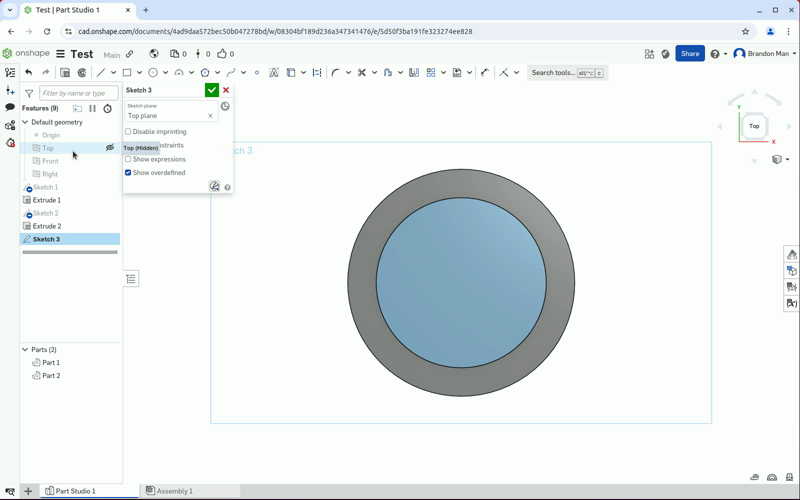
mouse_move(73, 352)
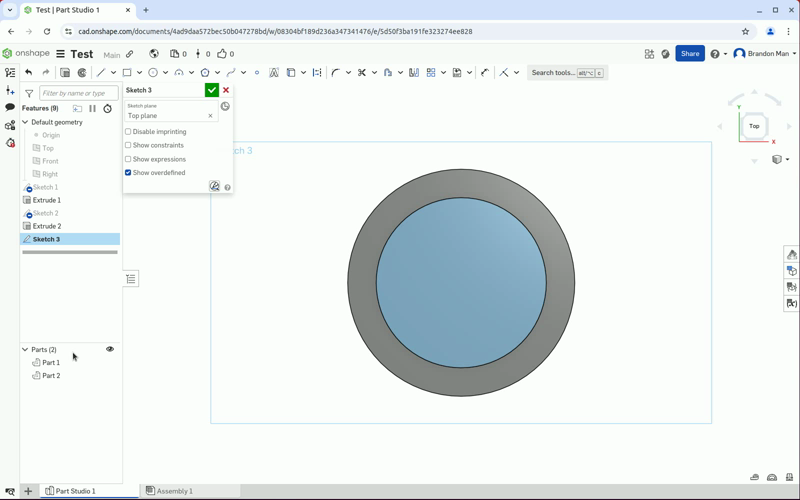
key(y)
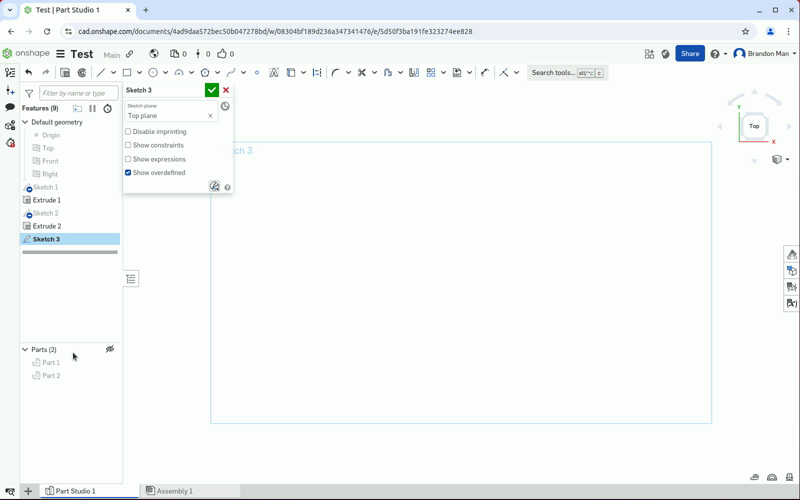
key(c)
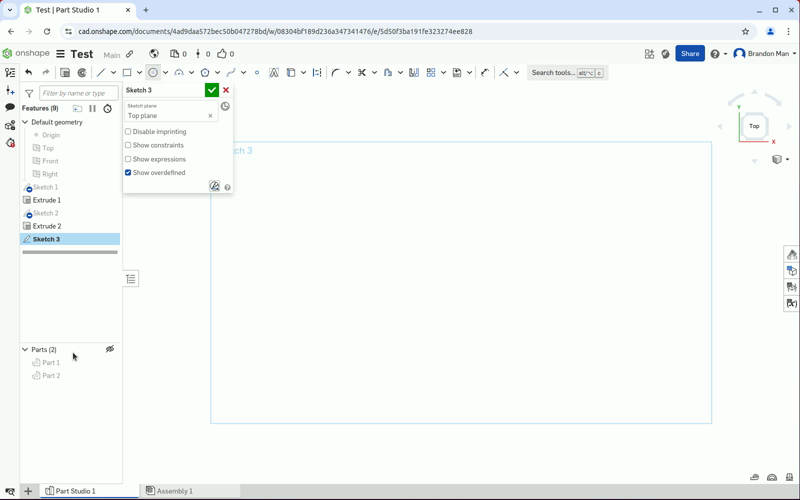
key_down(shift)
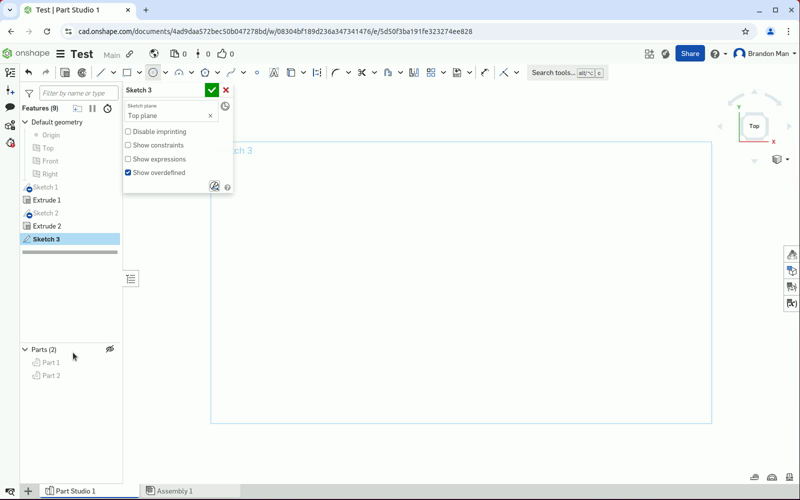
mouse_move(461, 282)
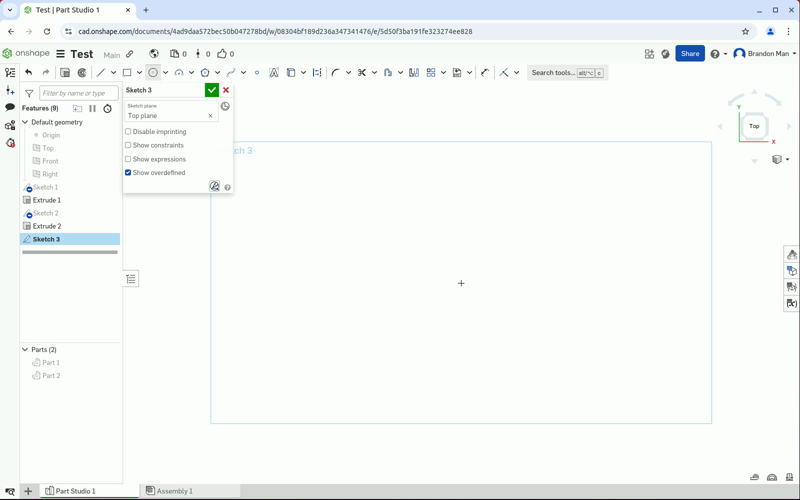
click(461, 282)
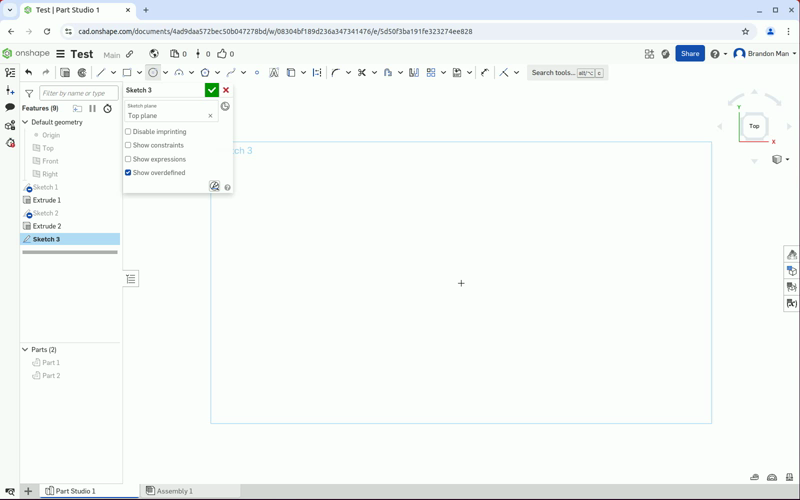
key_up(shift)
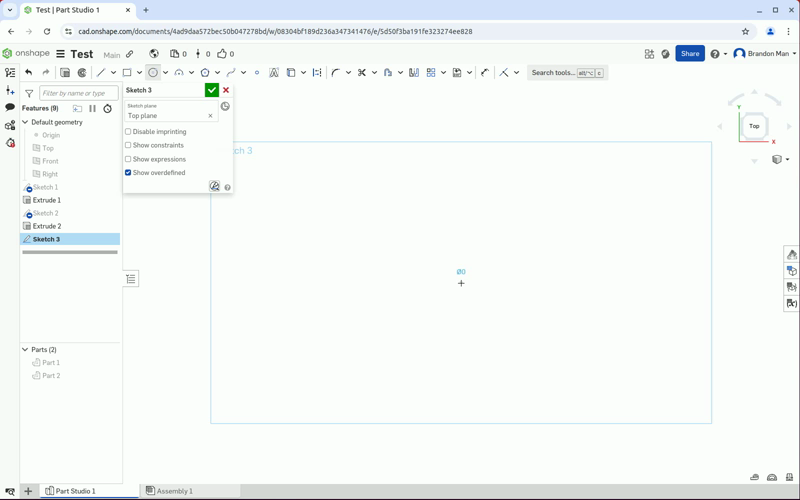
mouse_move(546, 282)
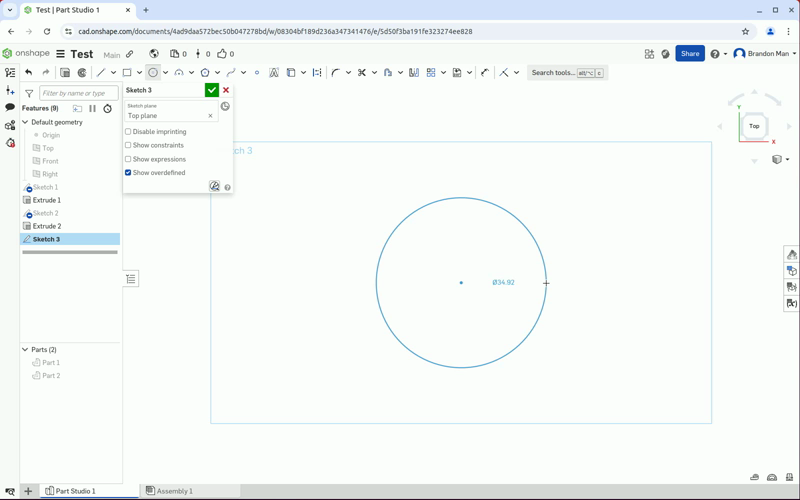
click(546, 282)
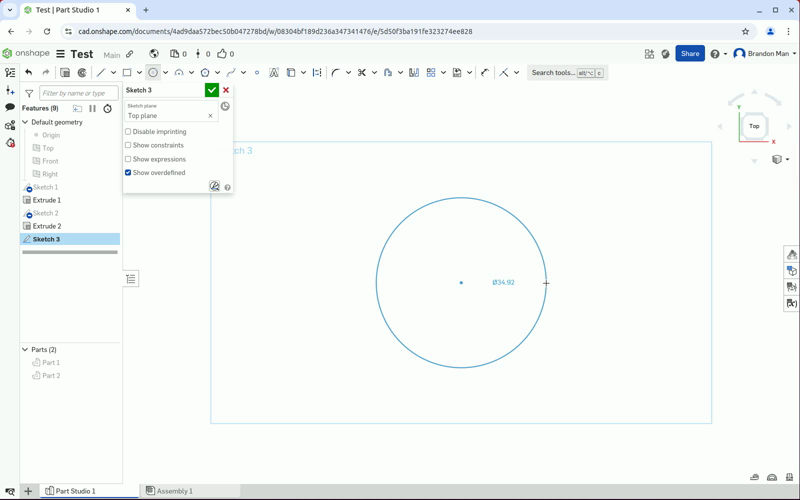
key(esc)
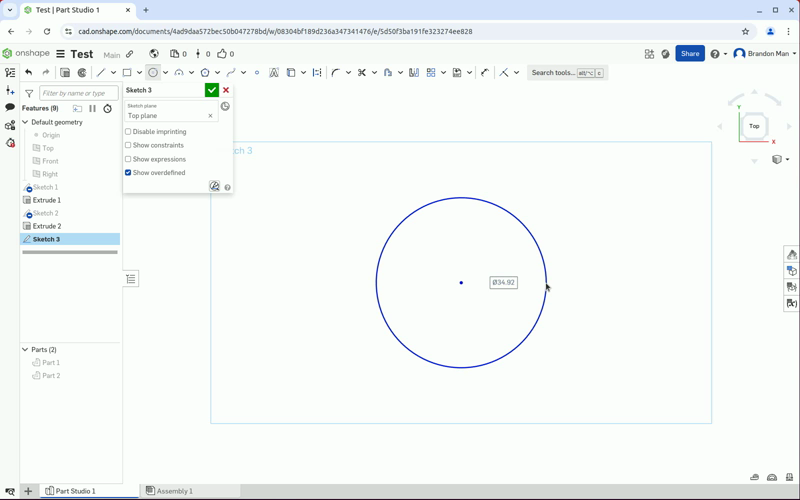
mouse_move(528, 298)
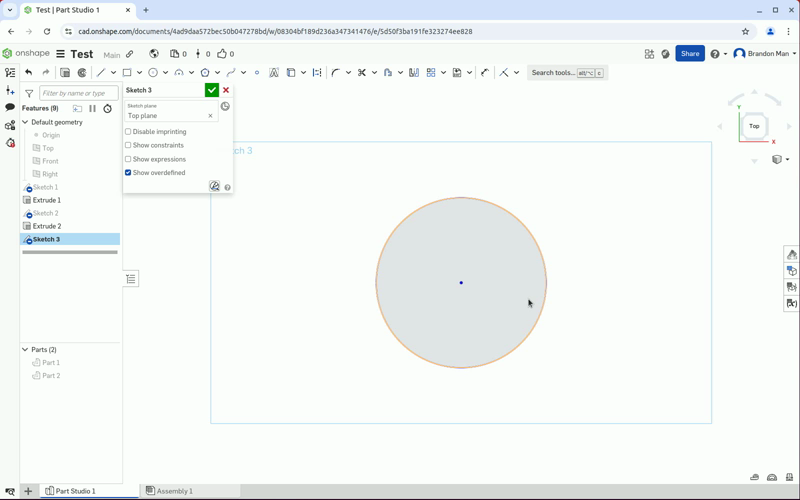
click(528, 298)
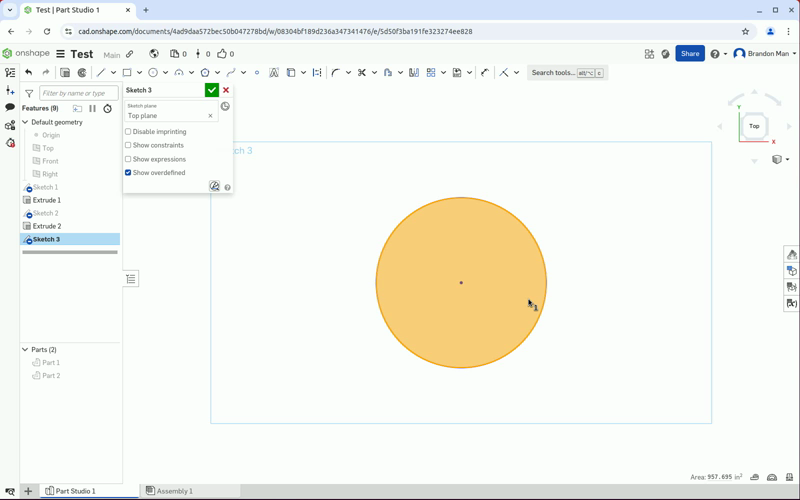
mouse_move(73, 352)
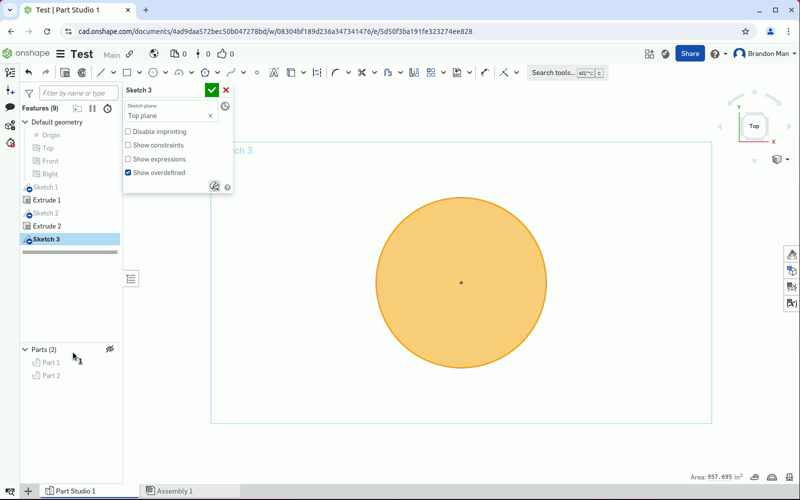
key(shift+y)
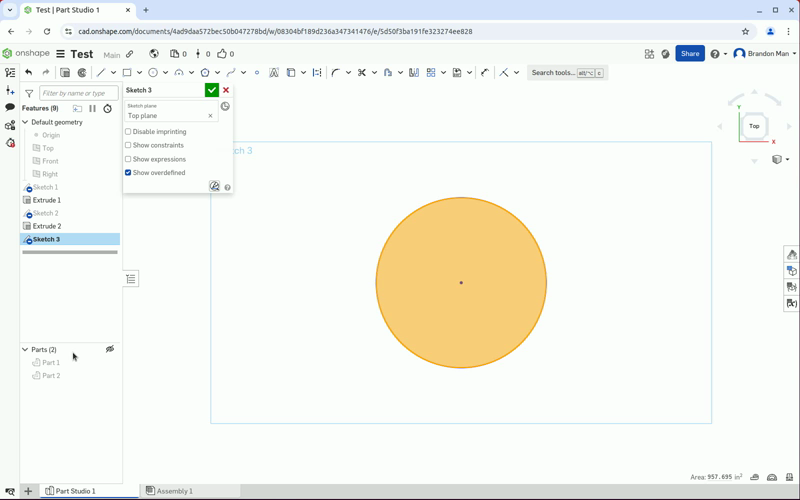
key(shift+e)
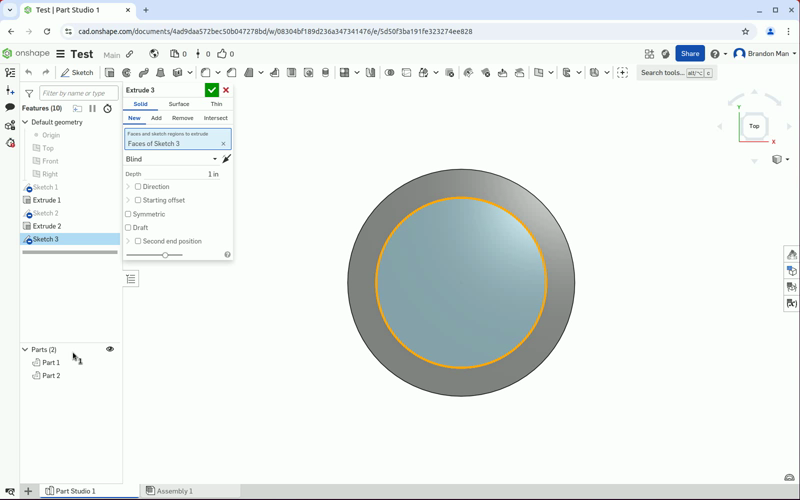
mouse_move(143, 106)
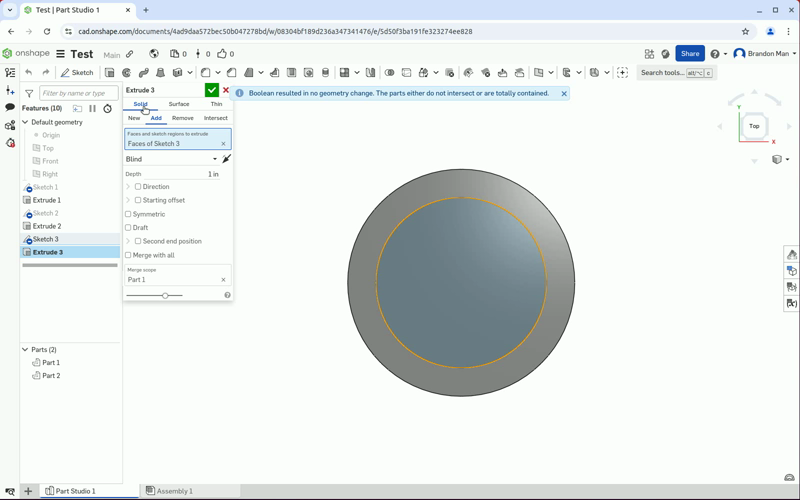
click(143, 106)
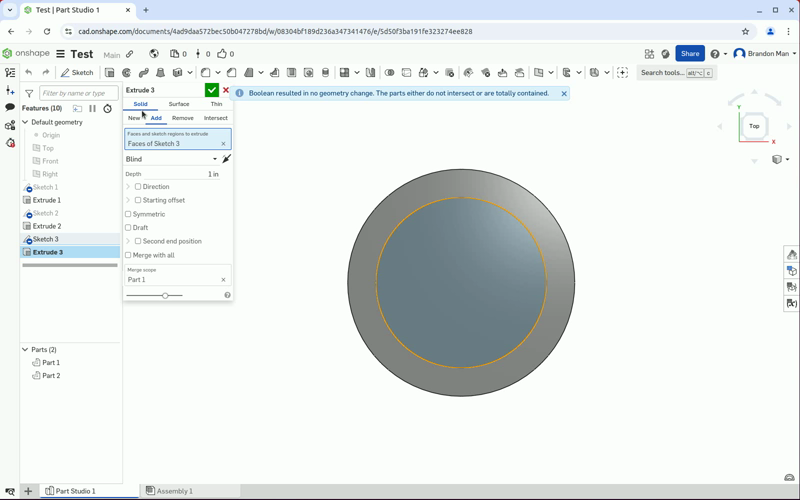
mouse_move(137, 120)
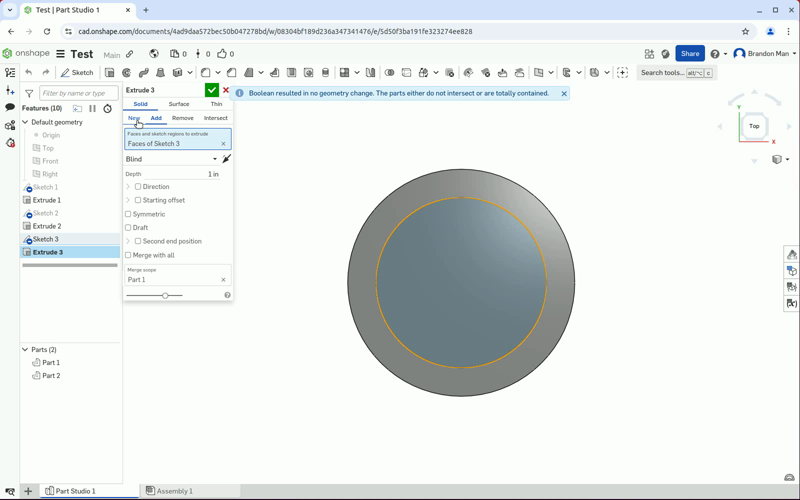
click(137, 120)
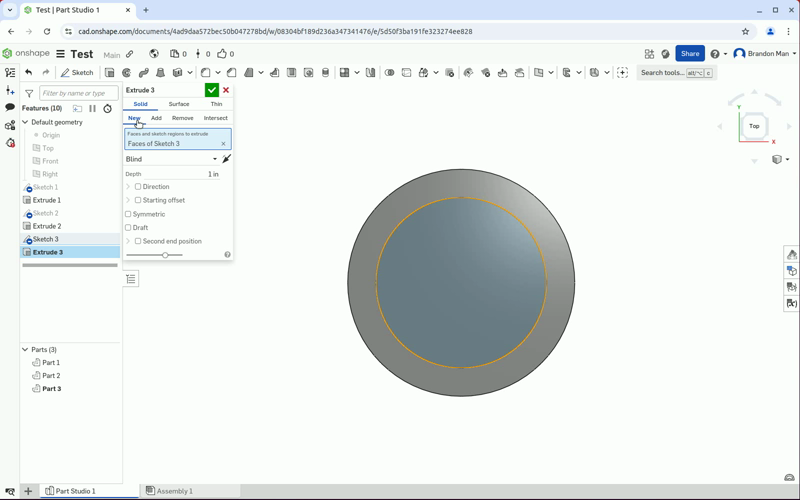
key(tab, 4)
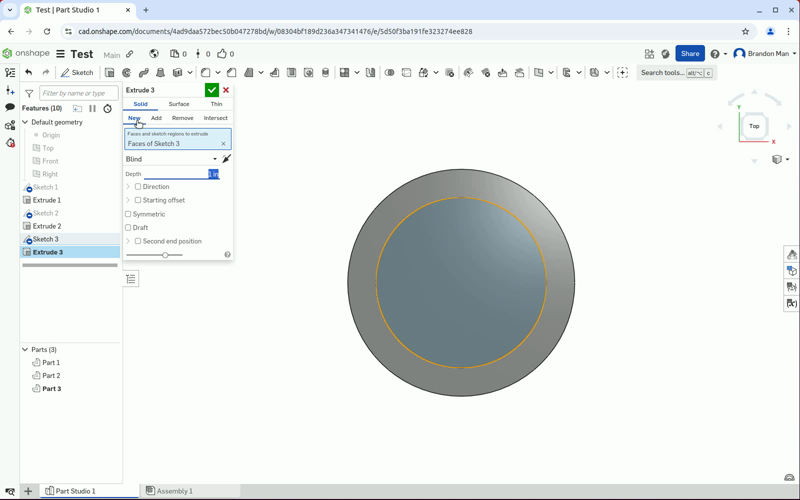
text(-5.777)
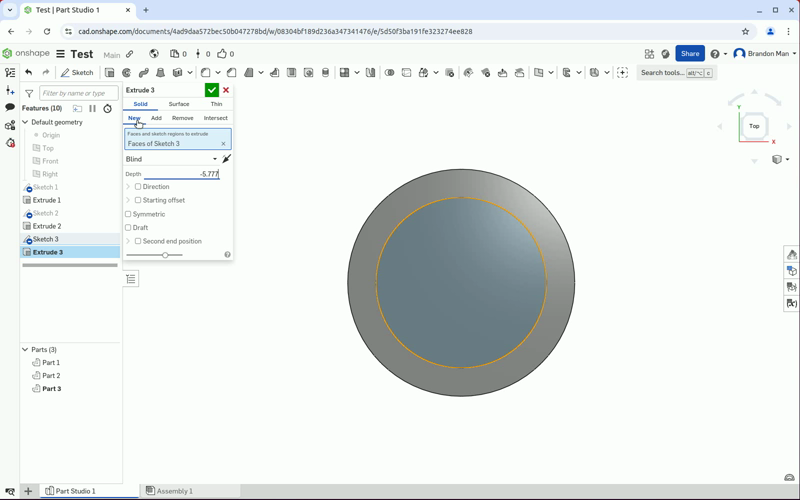
key(enter)
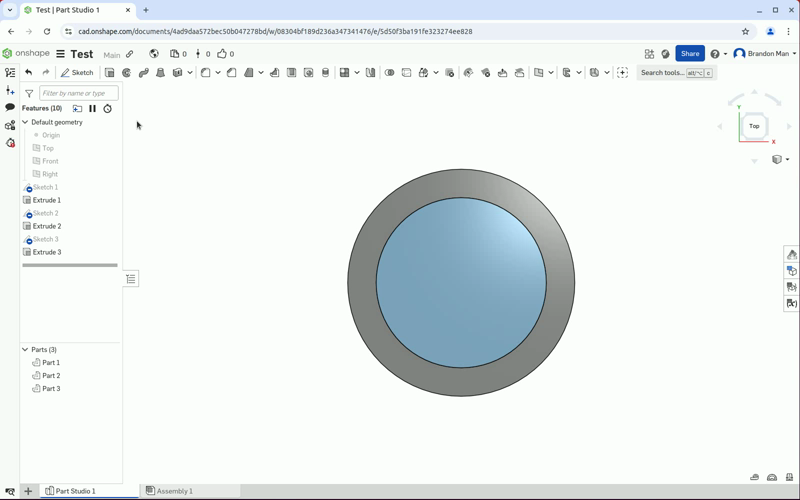
key(shift+h)
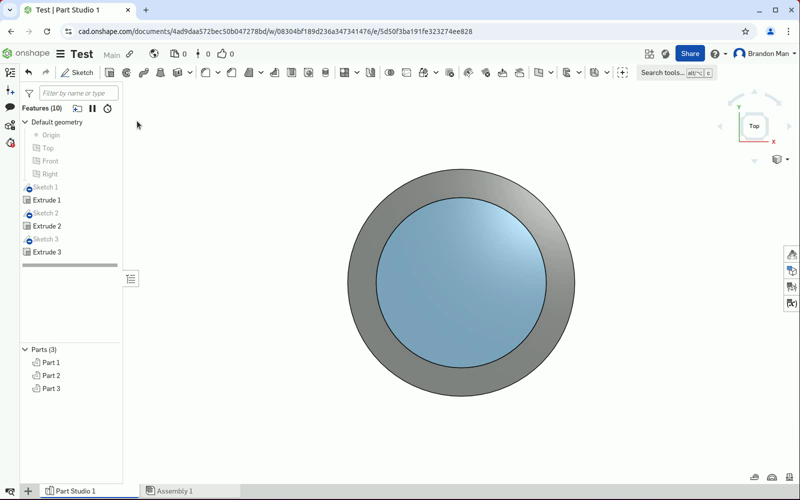
key(shift+h)
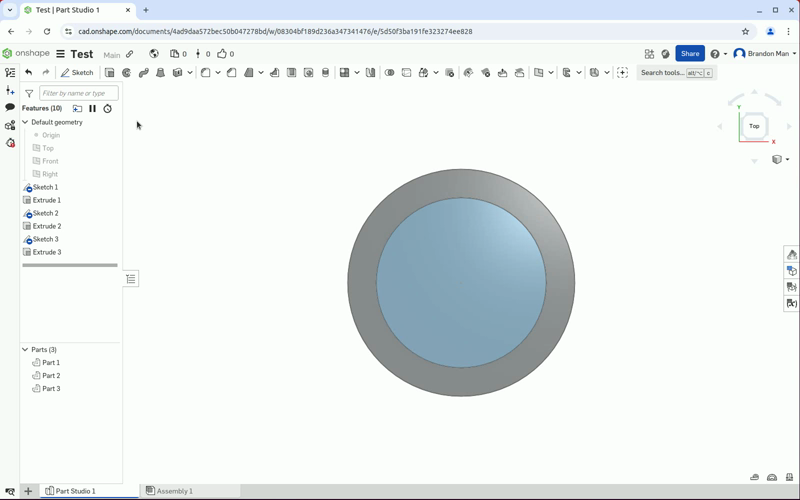
key(shift+7)
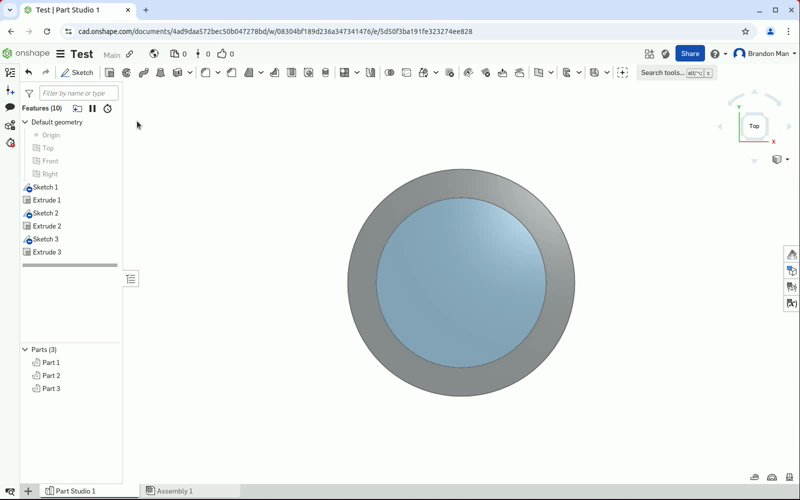
key(up, 3)
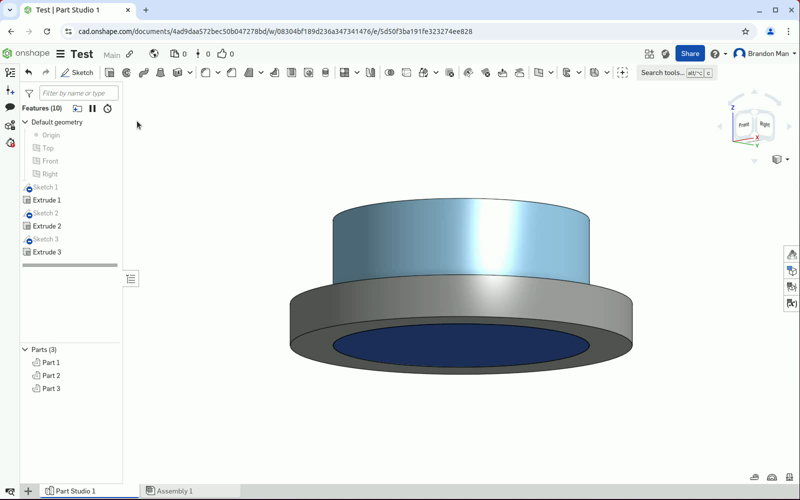
key(left, 3)
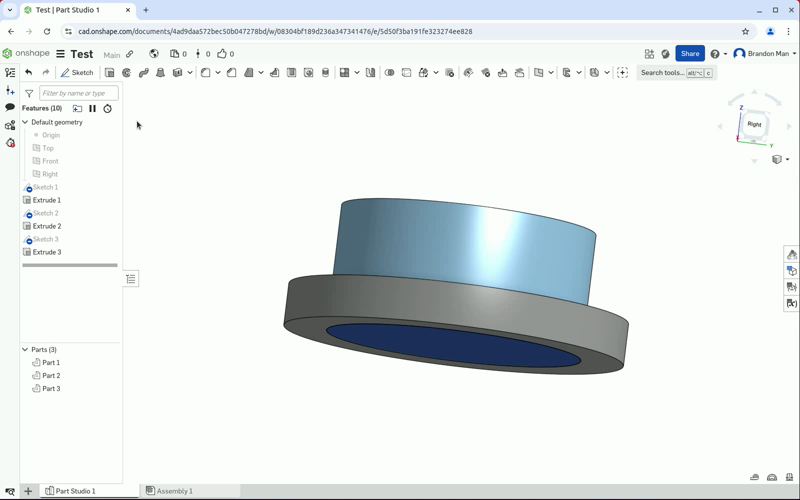
key(right, 3)
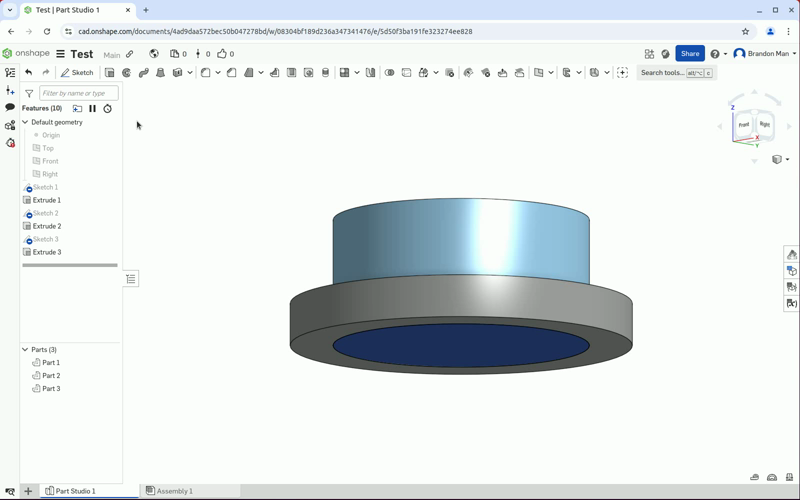
key(down, 3)
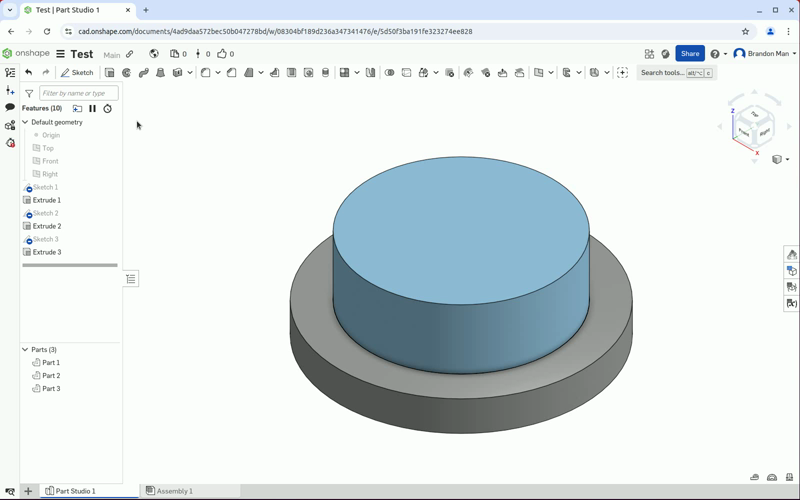
mouse_move(73, 189)
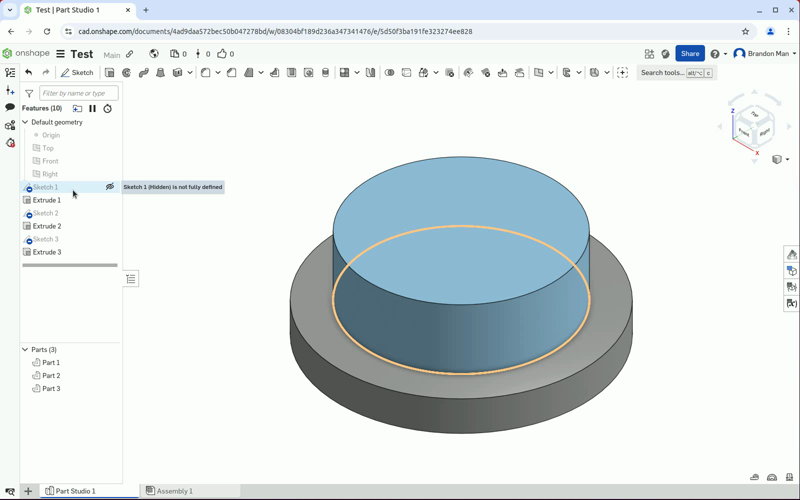
click(73, 189)